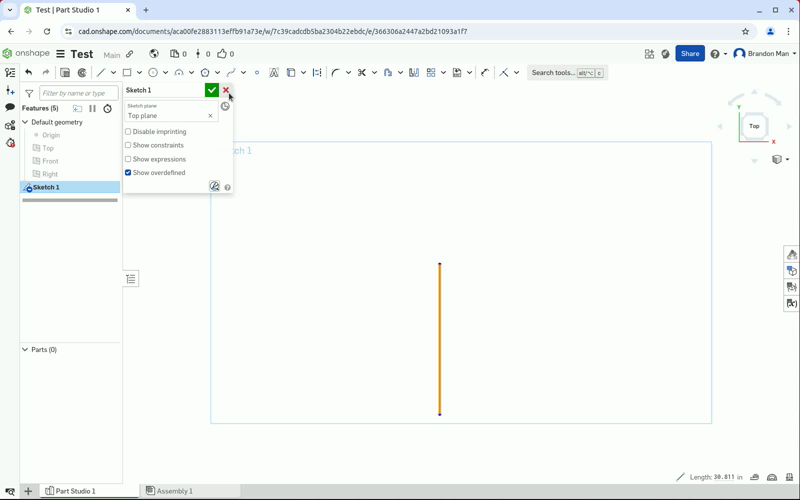
key(shift+h)
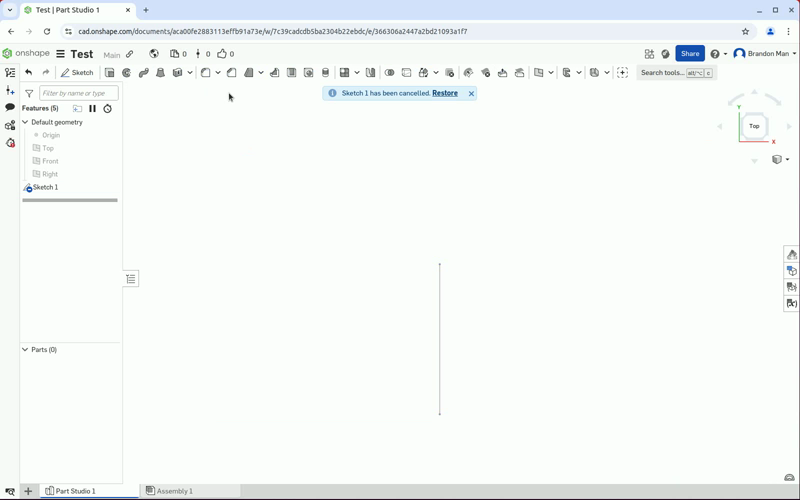
key(shift+s)
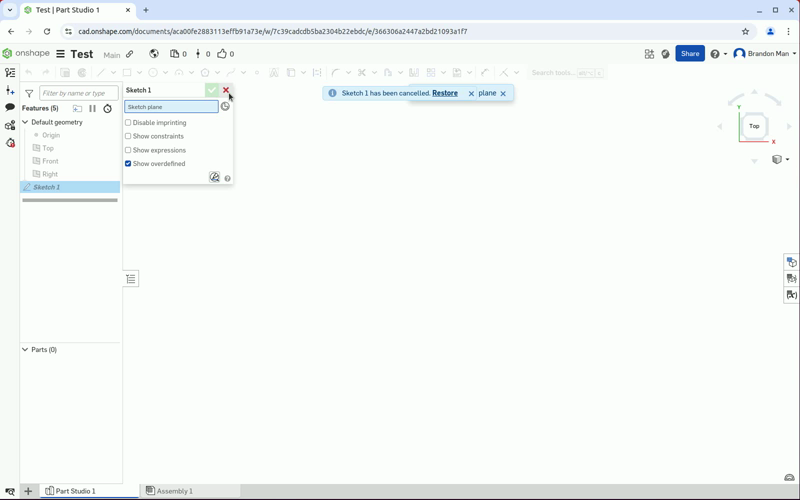
mouse_move(73, 150)
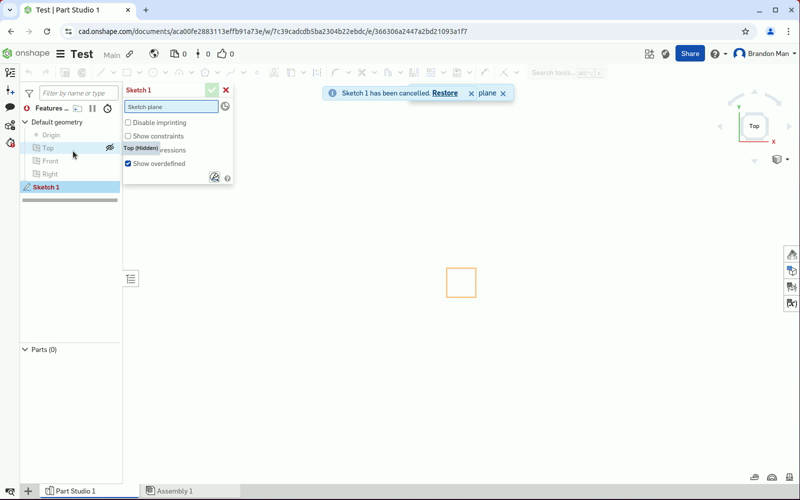
click(73, 150)
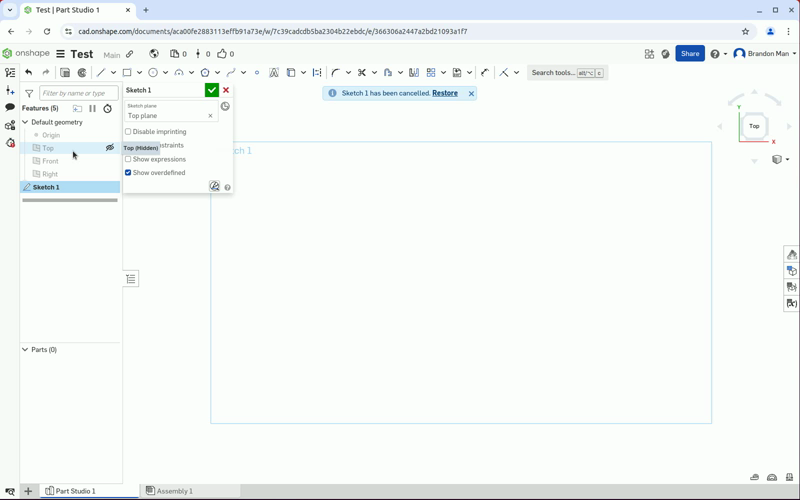
mouse_move(73, 352)
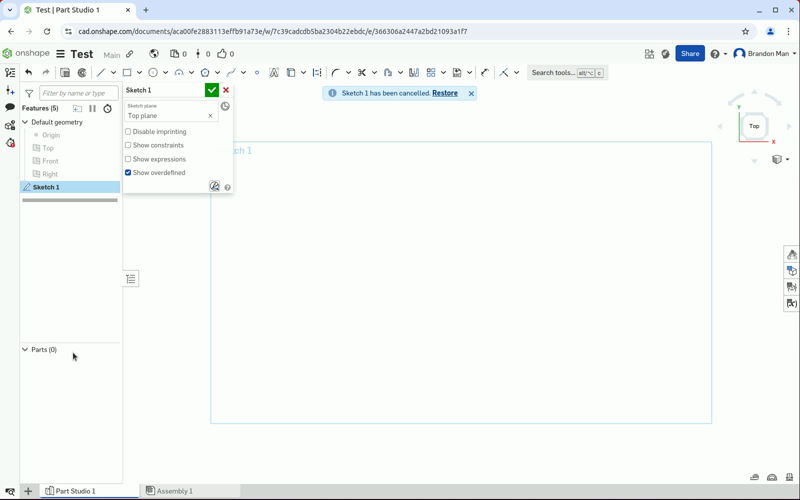
key(y)
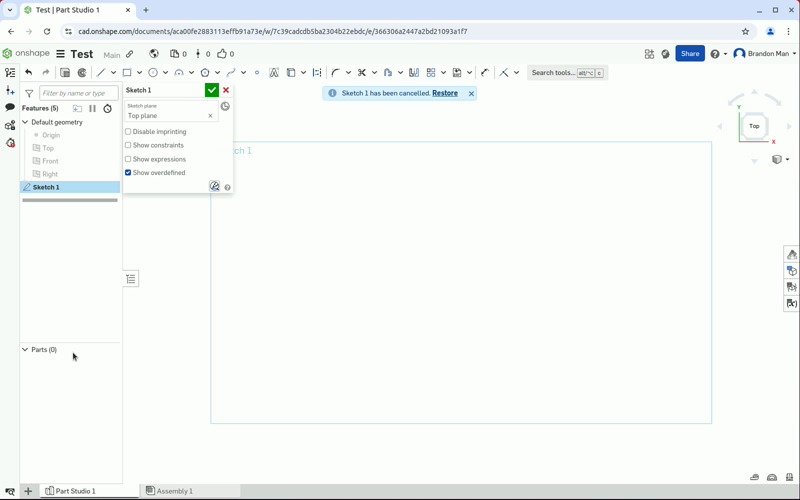
key(l)
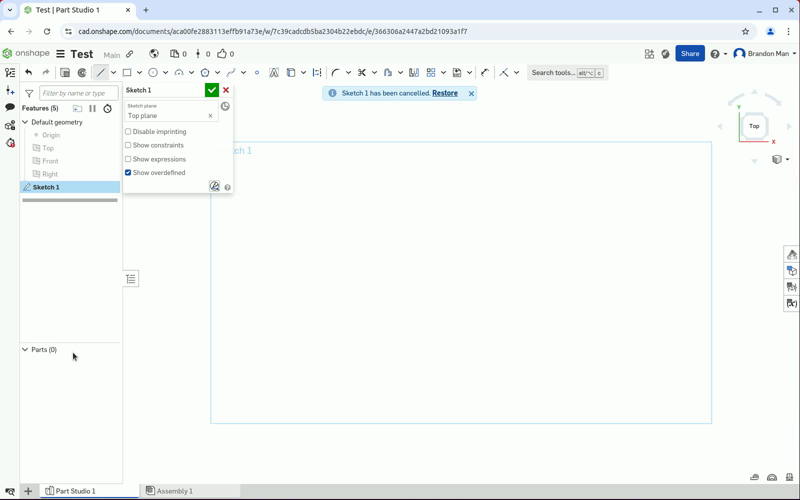
key_down(shift)
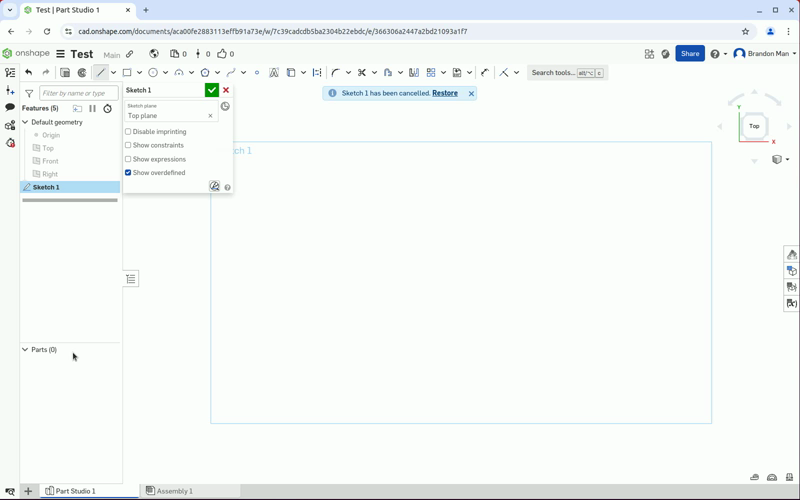
mouse_move(348, 353)
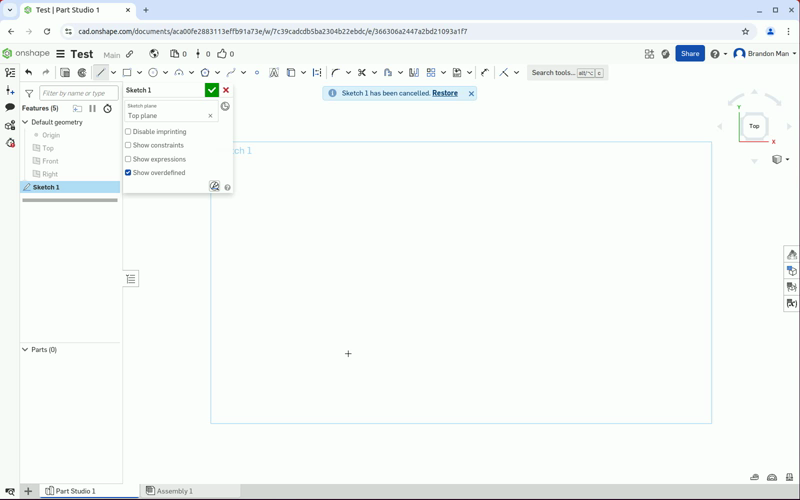
click(348, 353)
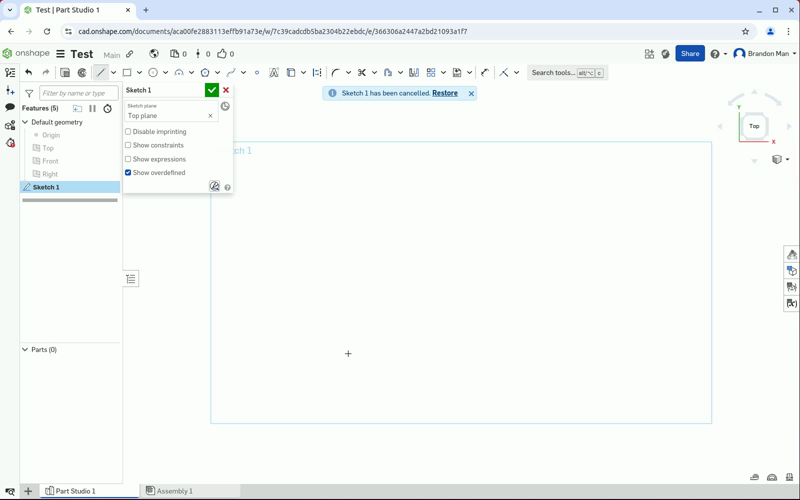
key_up(shift)
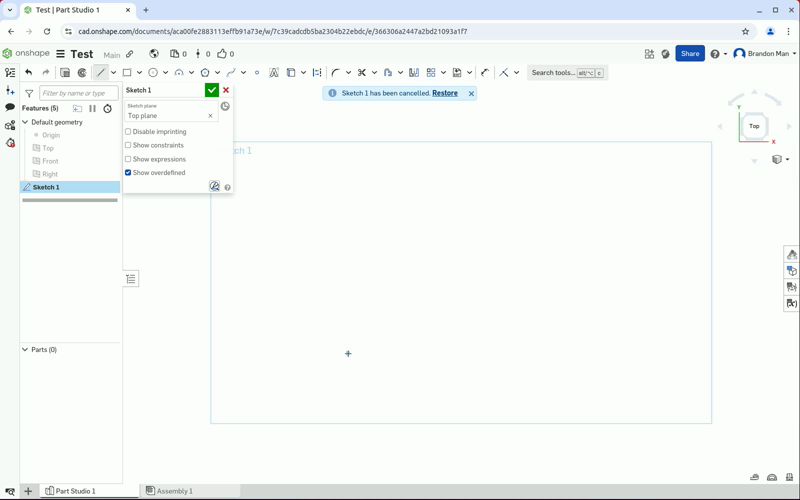
key_down(shift)
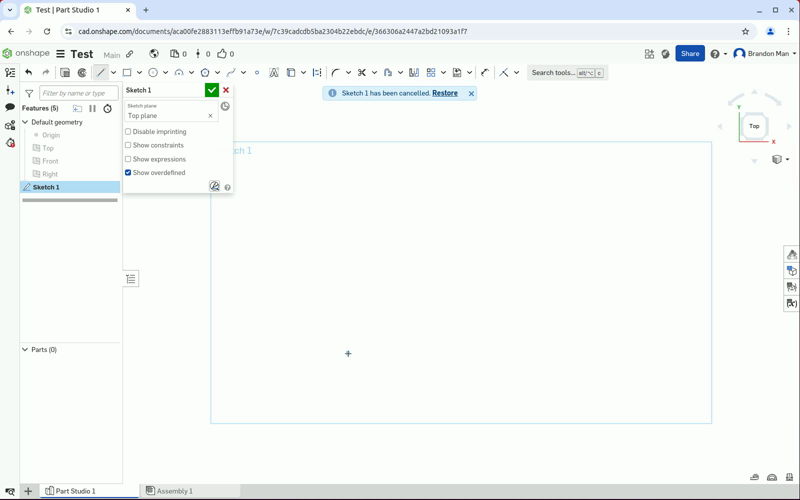
mouse_move(572, 353)
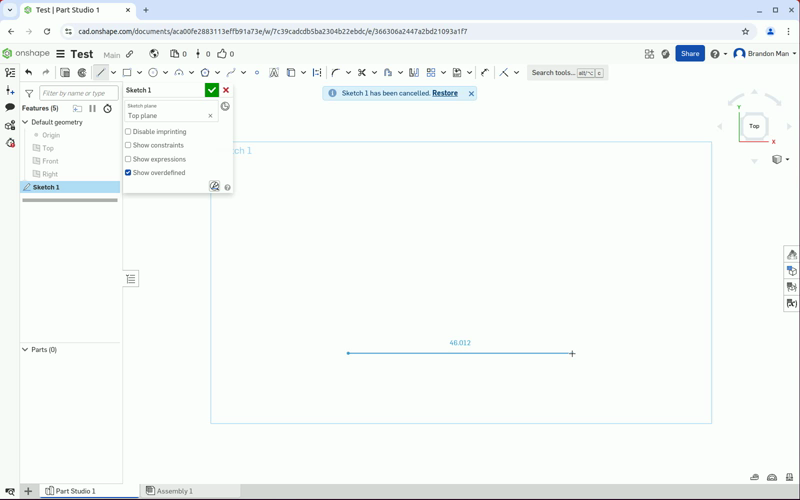
click(572, 353)
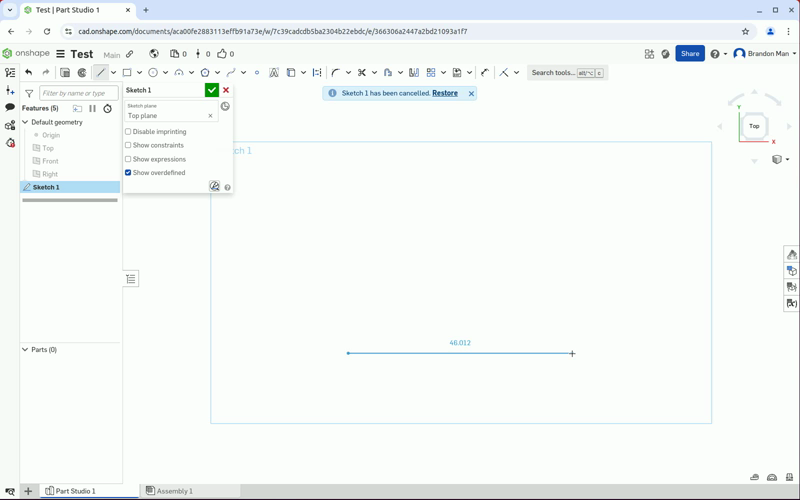
key_up(shift)
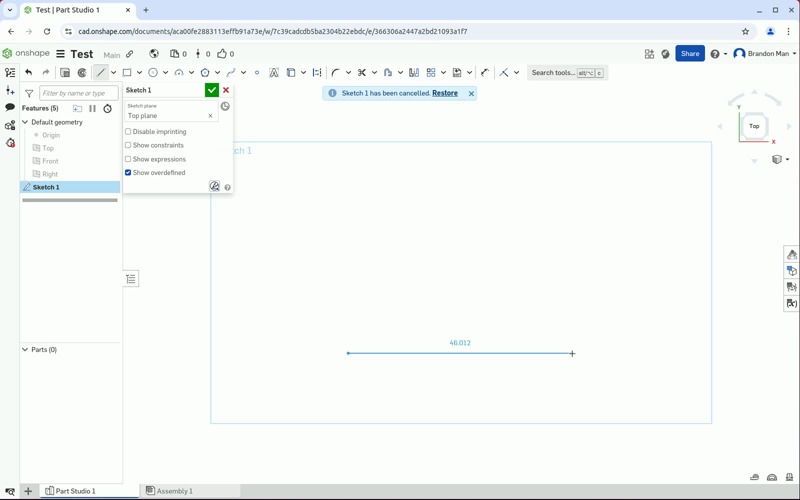
key_down(shift)
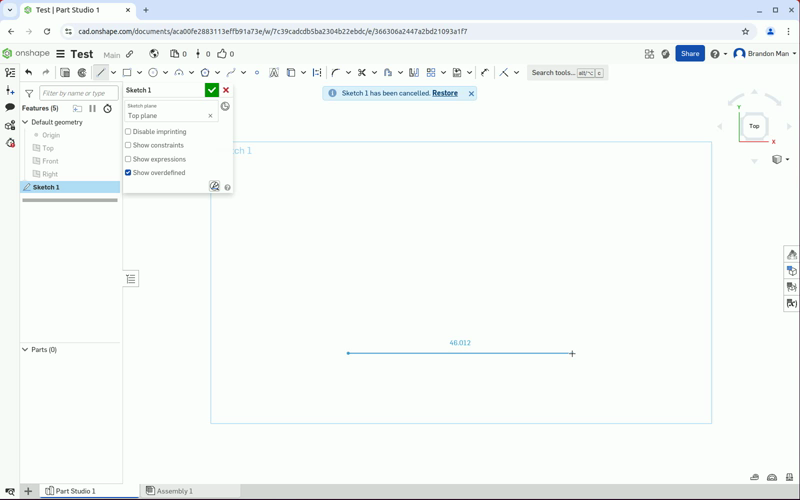
mouse_move(572, 211)
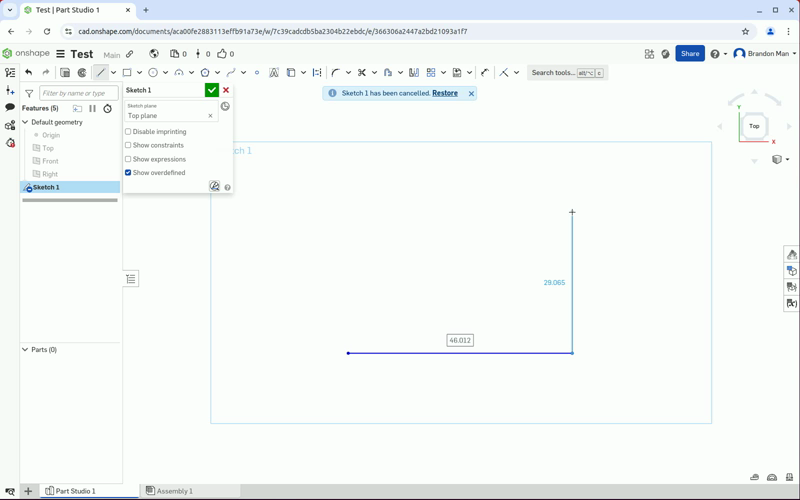
click(572, 211)
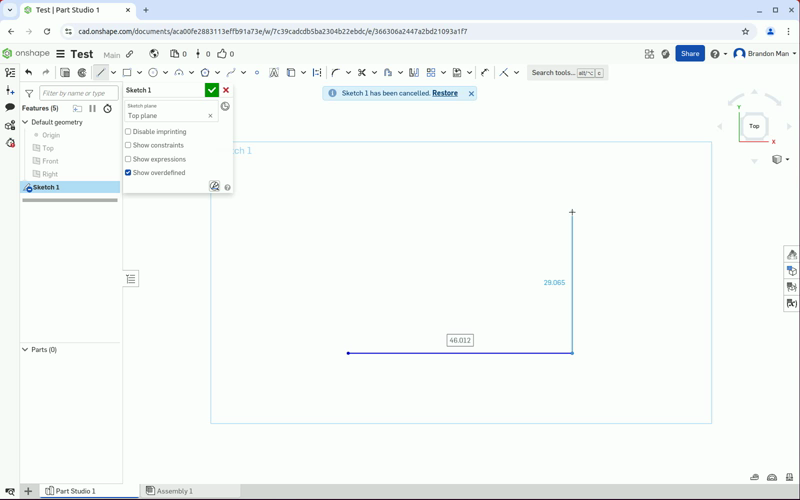
key_up(shift)
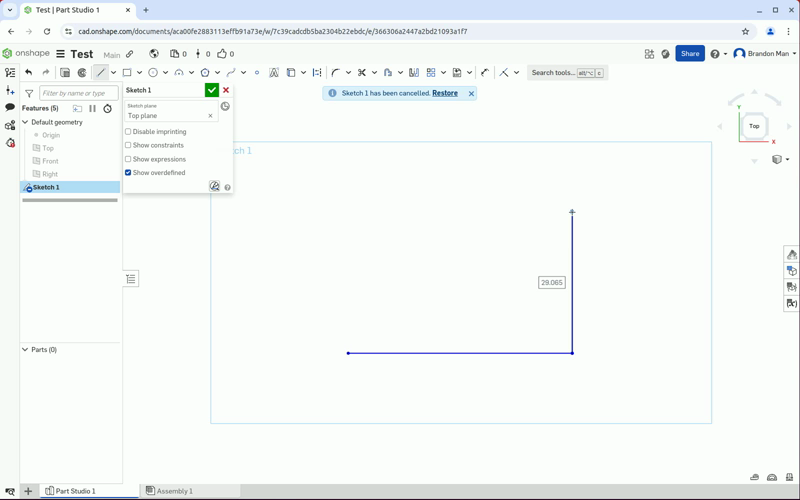
key_down(shift)
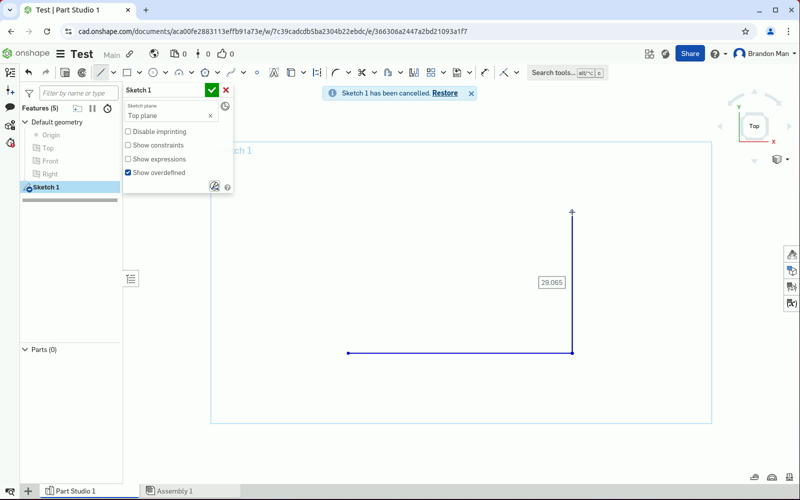
mouse_move(348, 211)
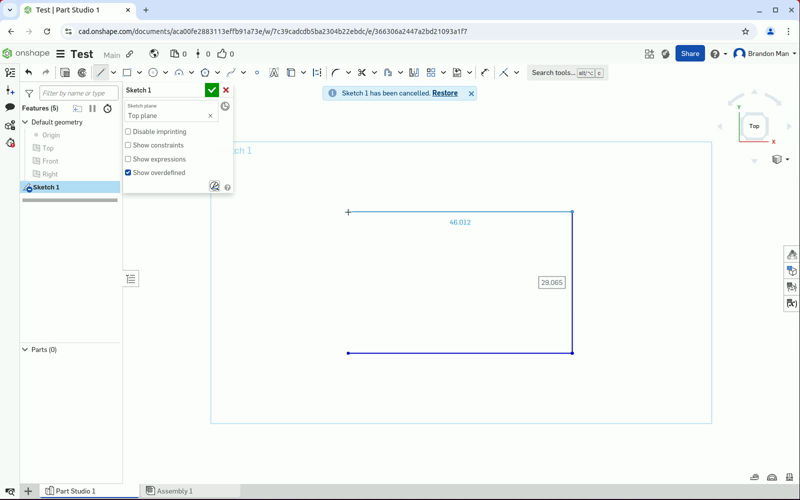
click(348, 211)
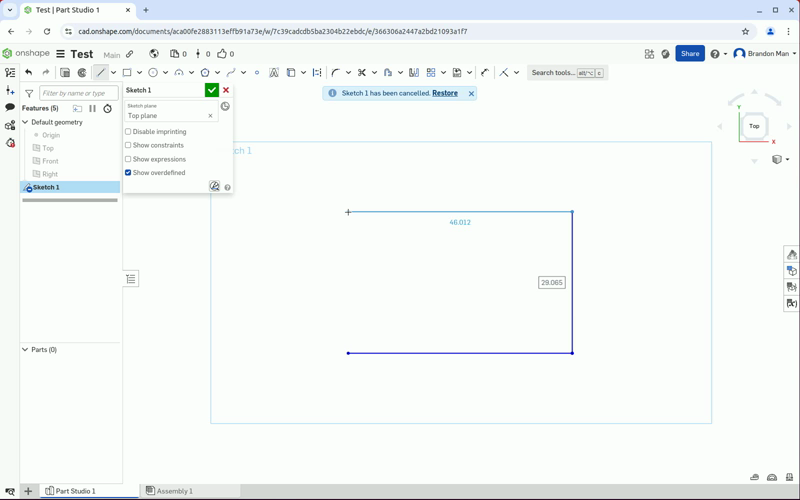
key_up(shift)
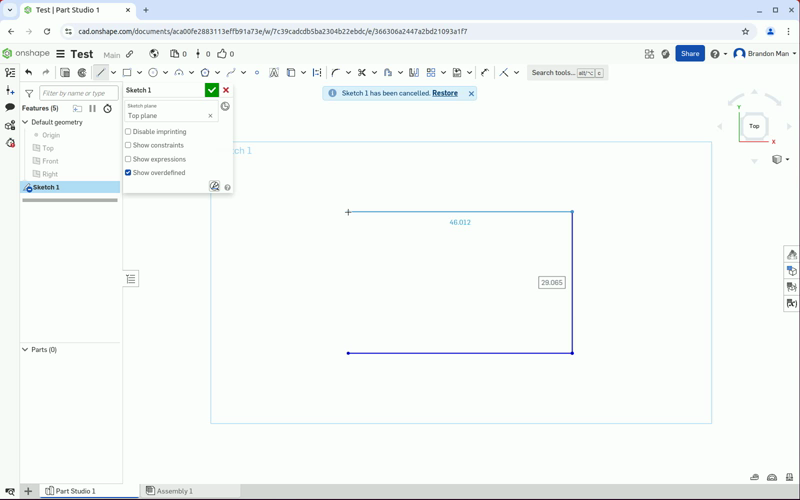
key_down(shift)
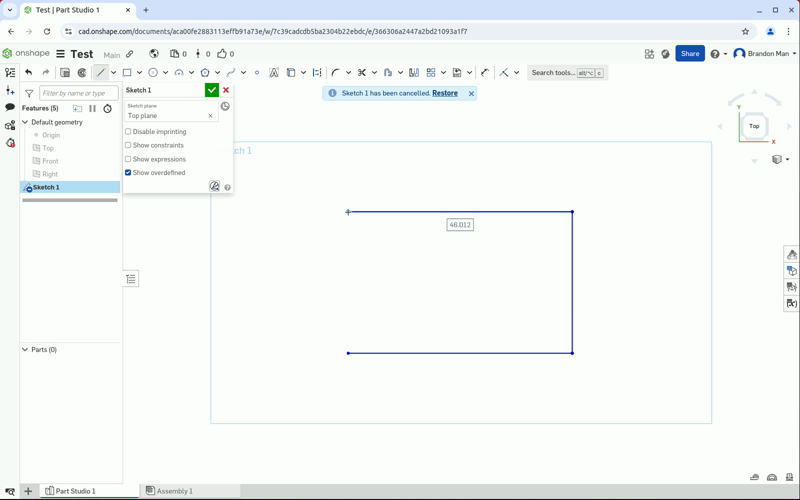
mouse_move(348, 353)
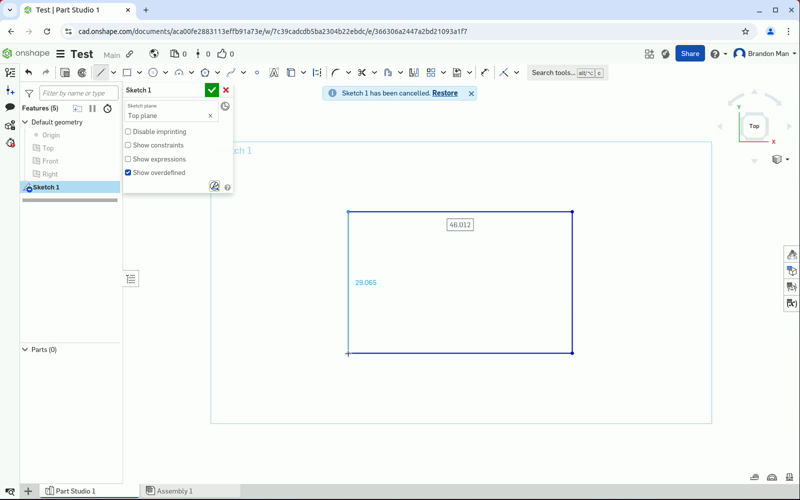
key_up(shift)
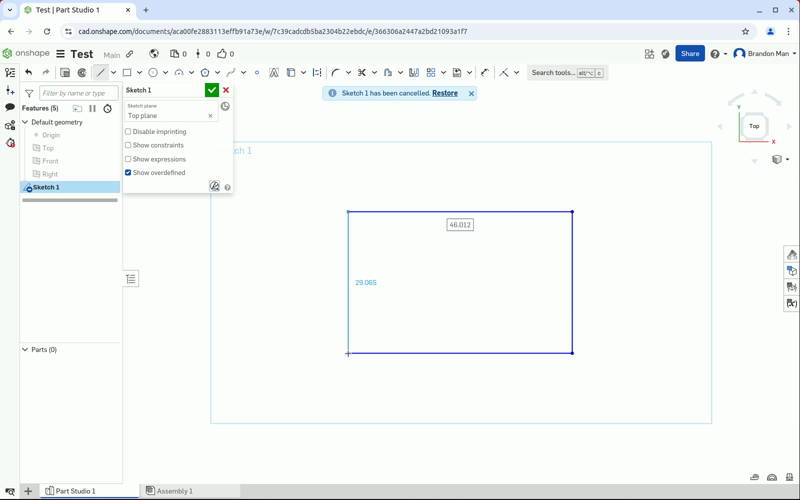
click(348, 353)
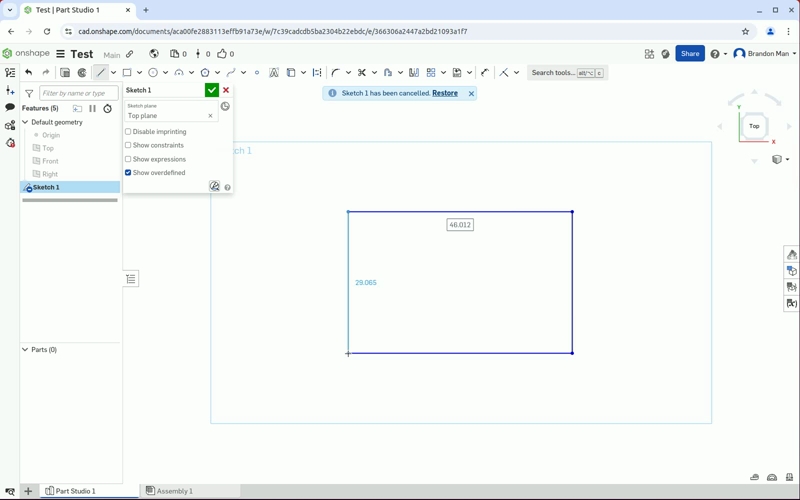
key(esc)
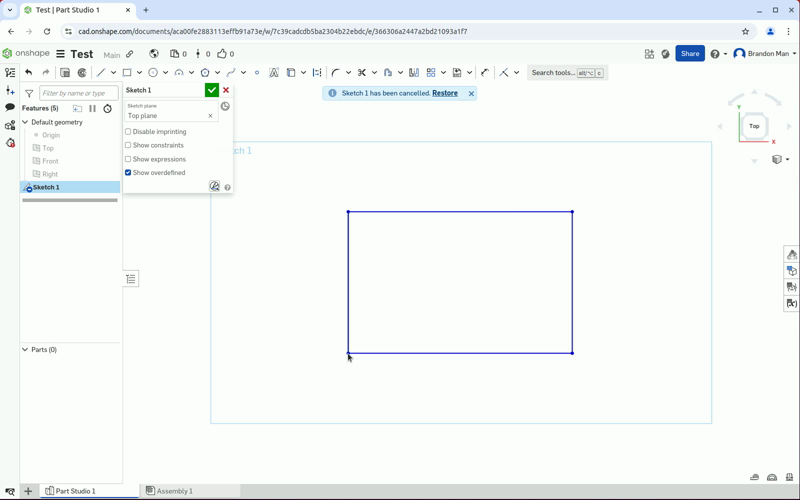
mouse_move(431, 266)
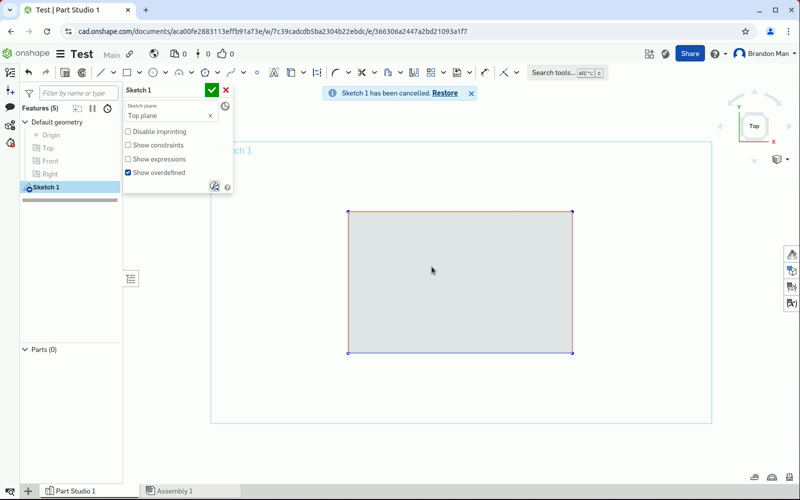
click(431, 266)
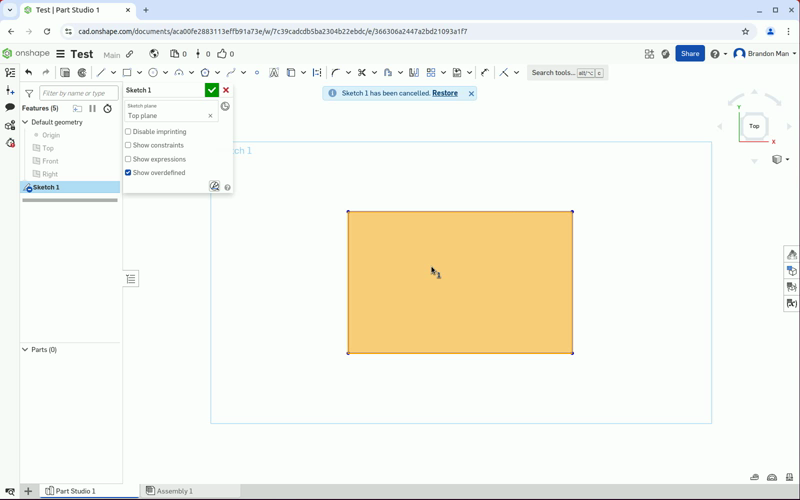
mouse_move(73, 352)
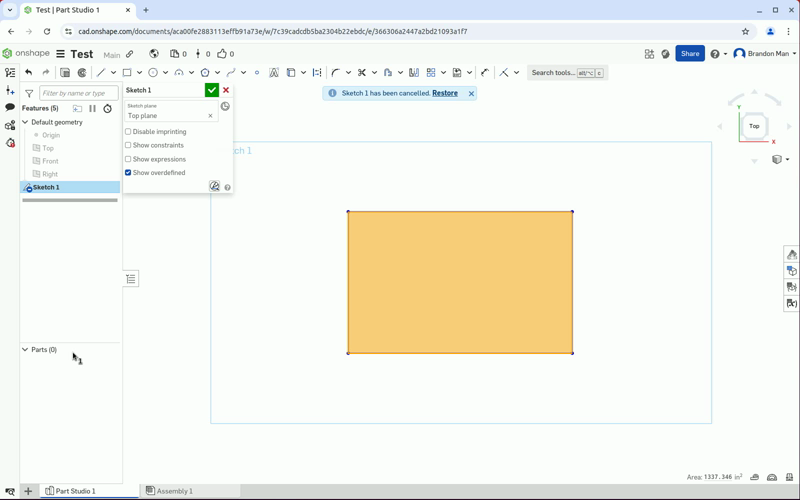
key(shift+y)
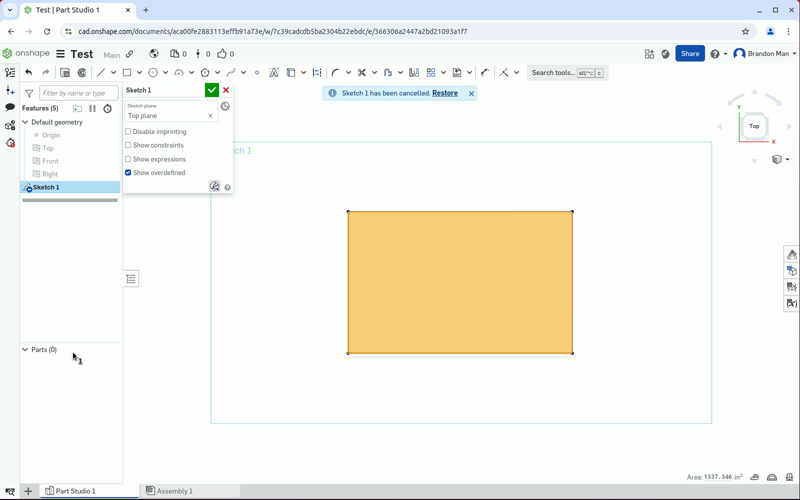
key(shift+e)
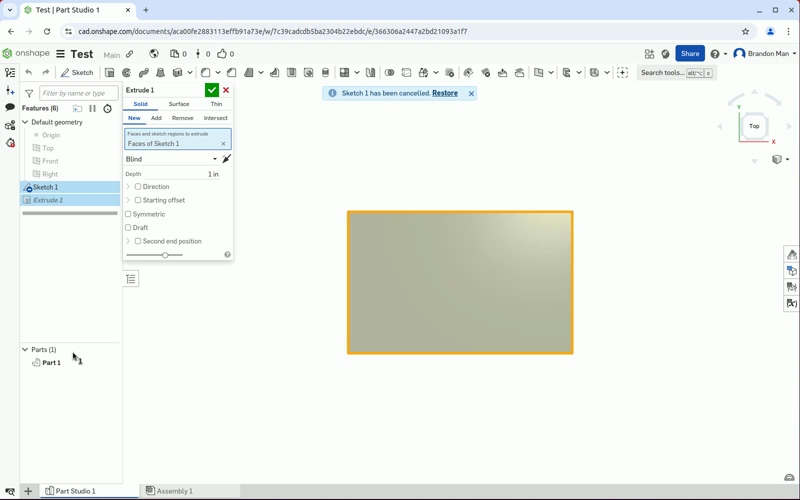
mouse_move(143, 106)
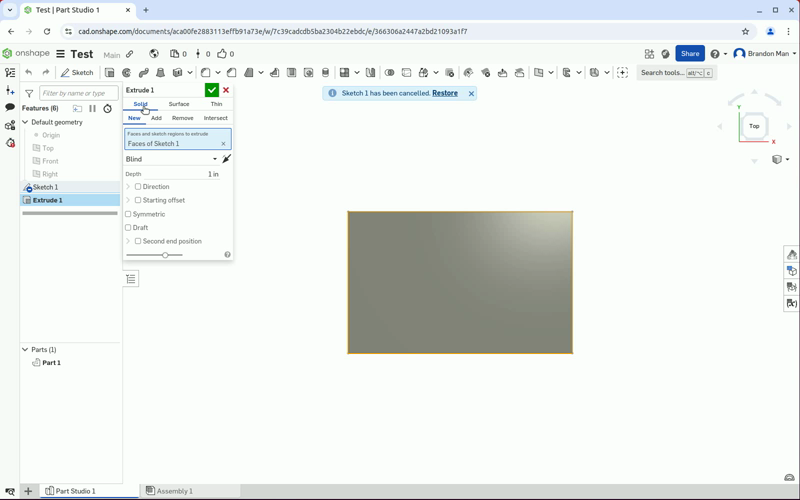
click(143, 106)
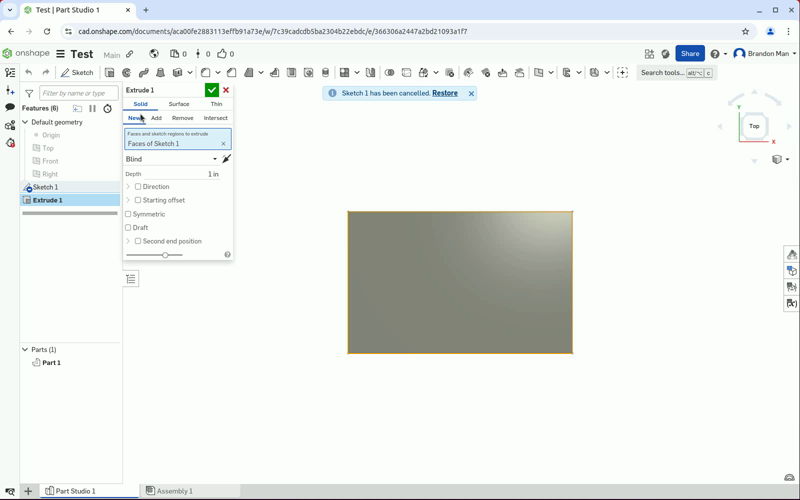
mouse_move(137, 120)
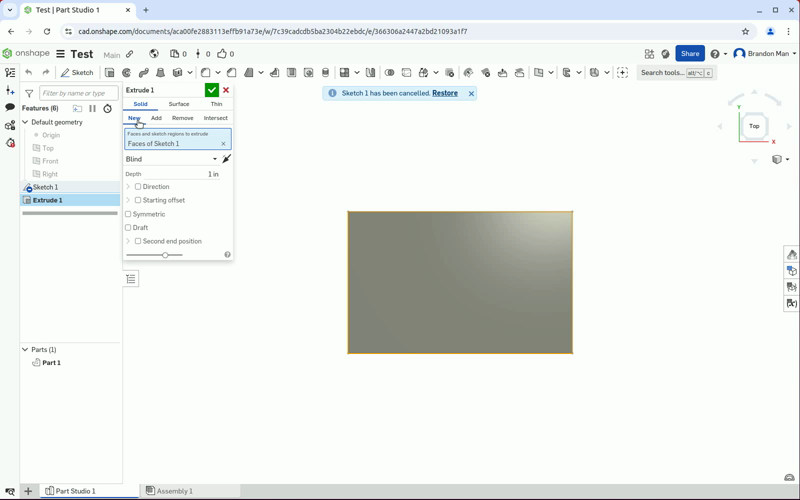
click(137, 120)
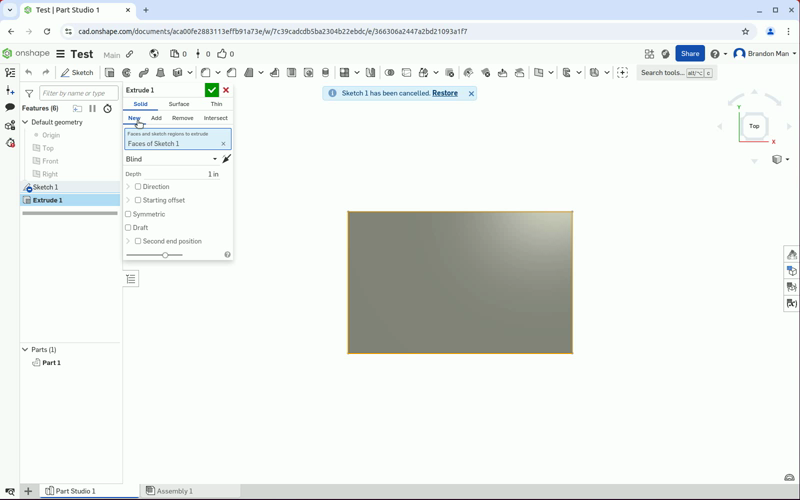
key(tab, 4)
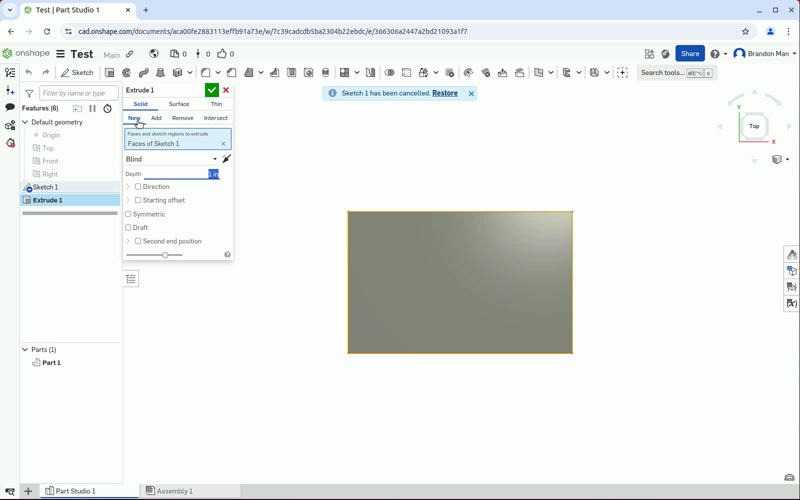
text(1.204)
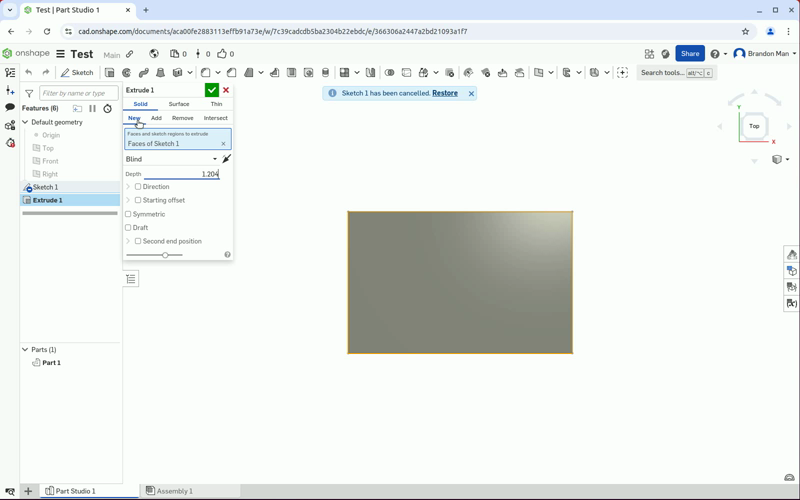
key(enter)
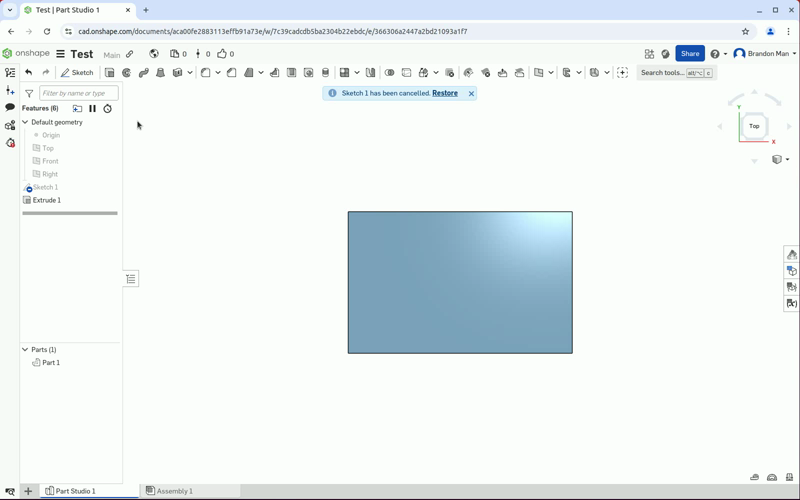
key(shift+h)
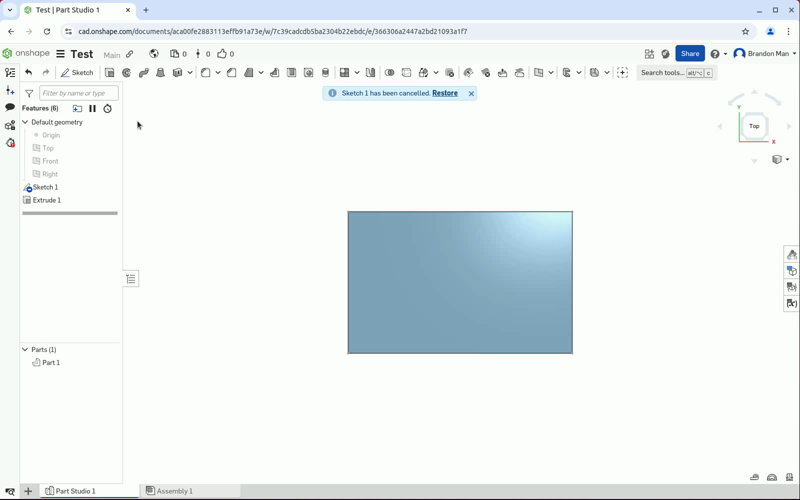
key(shift+h)
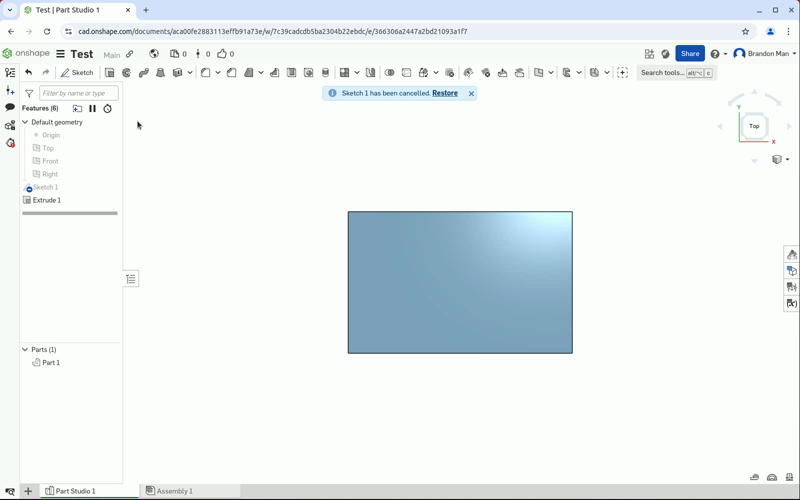
mouse_move(73, 189)
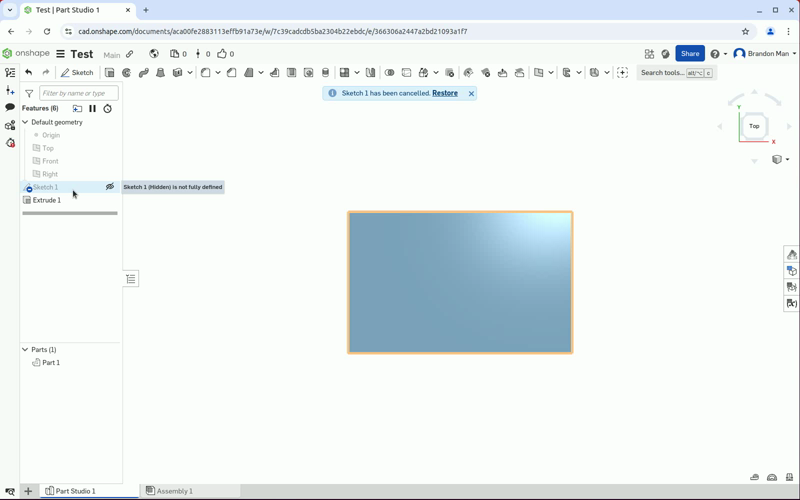
click(73, 189)
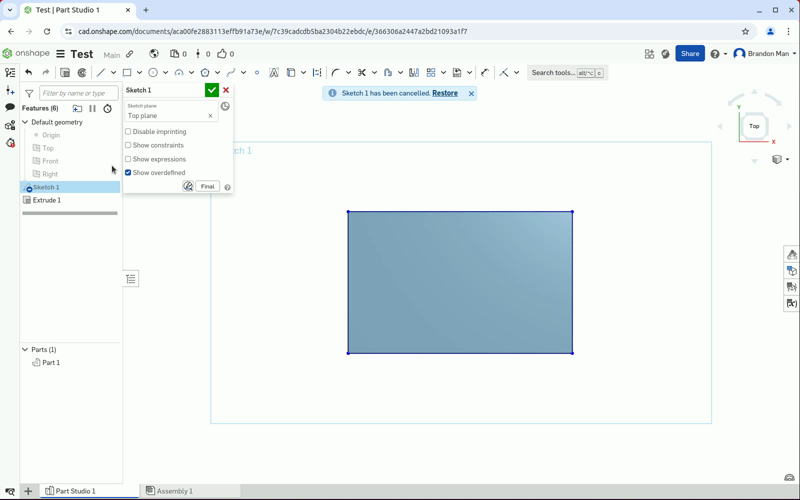
mouse_move(229, 92)
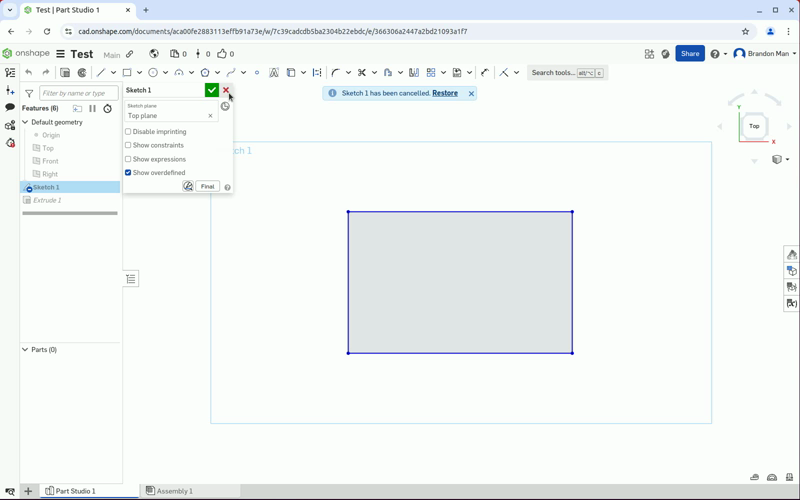
click(229, 92)
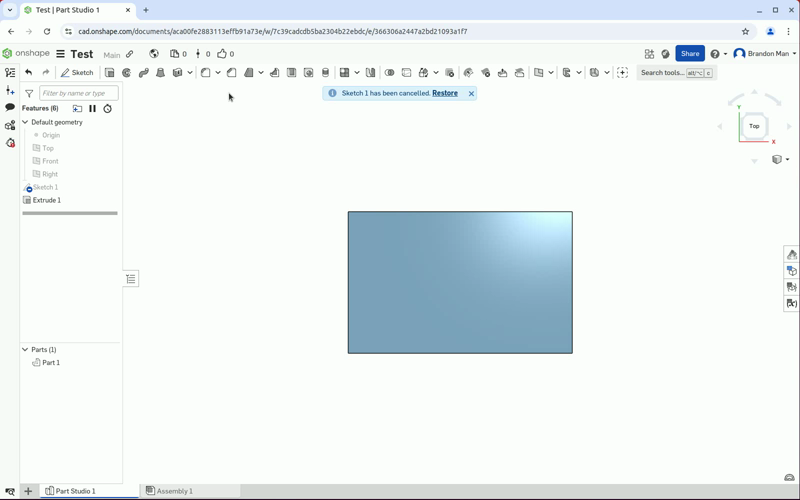
mouse_move(541, 75)
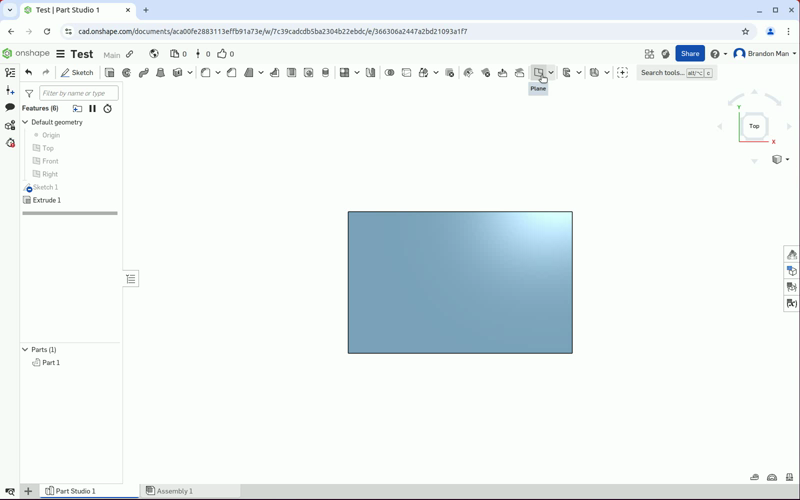
click(541, 75)
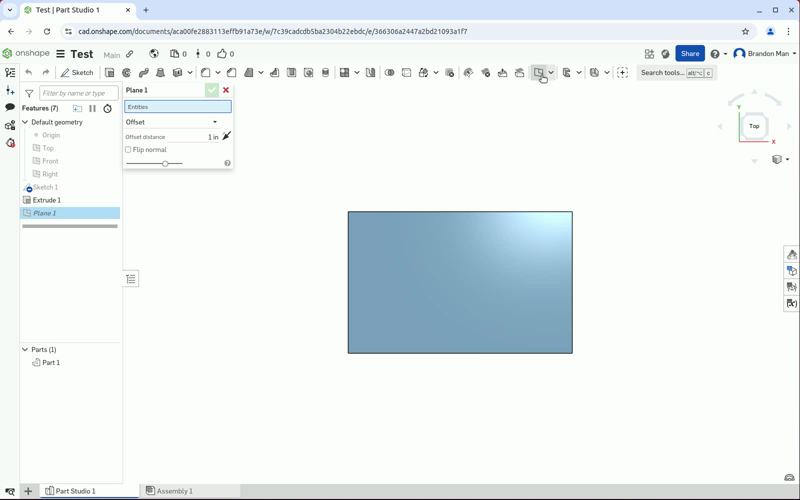
mouse_move(73, 150)
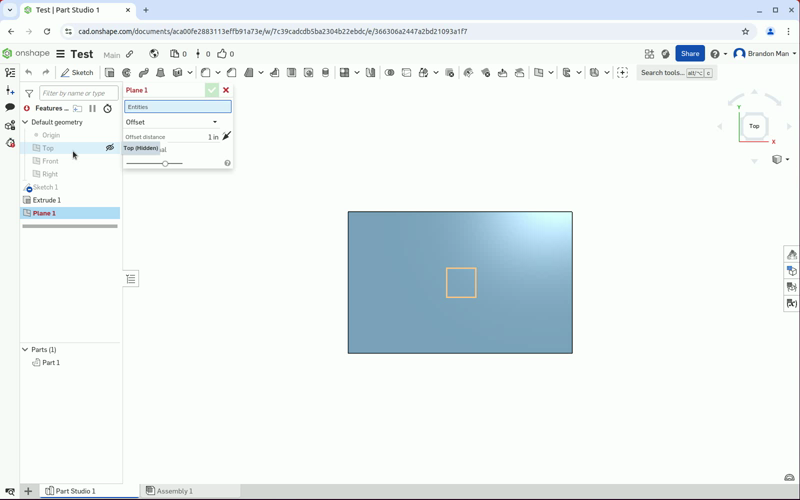
click(73, 150)
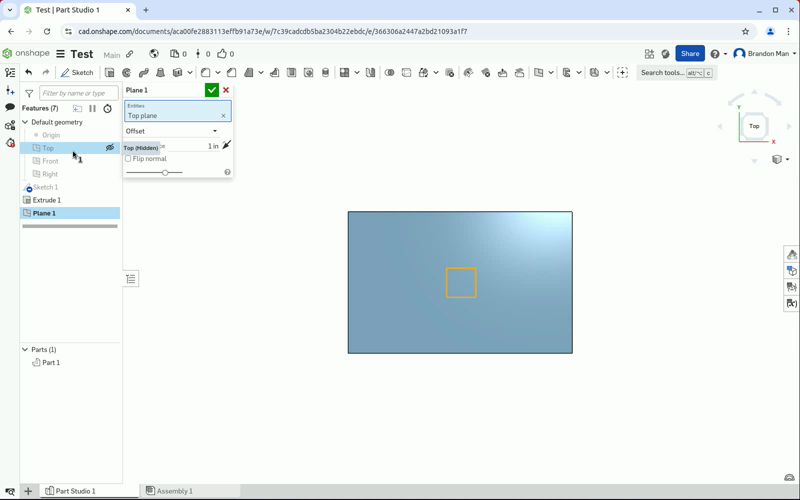
key(tab, 2)
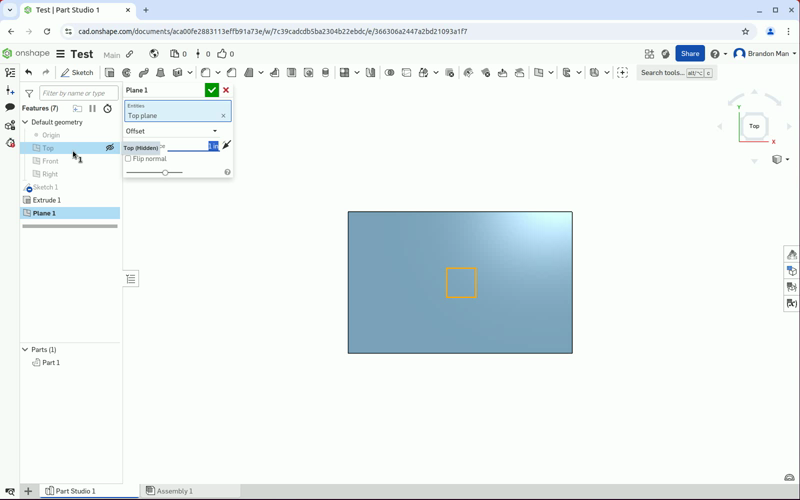
text(1.202)
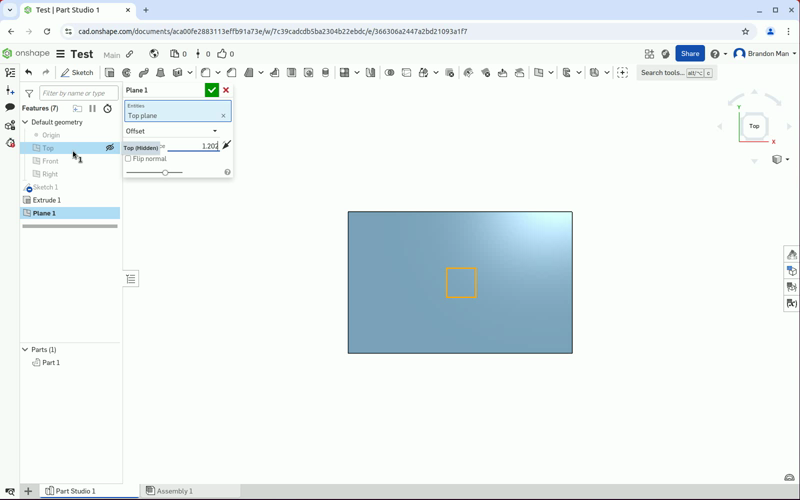
key(enter, 2)
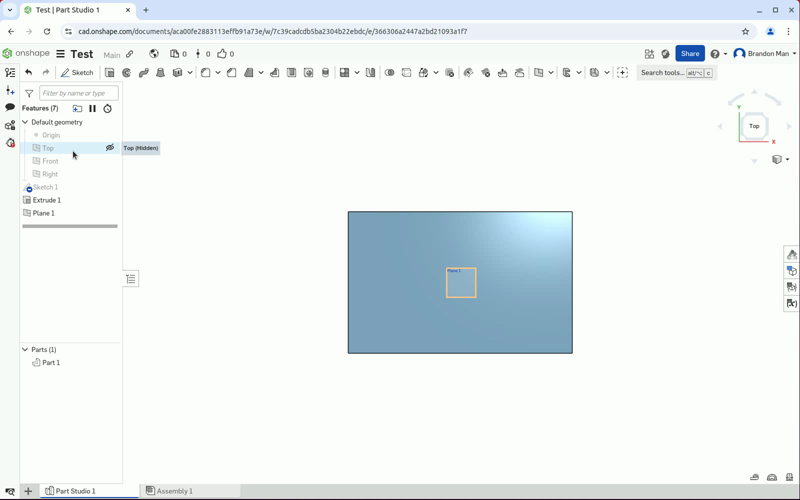
key(shift+s)
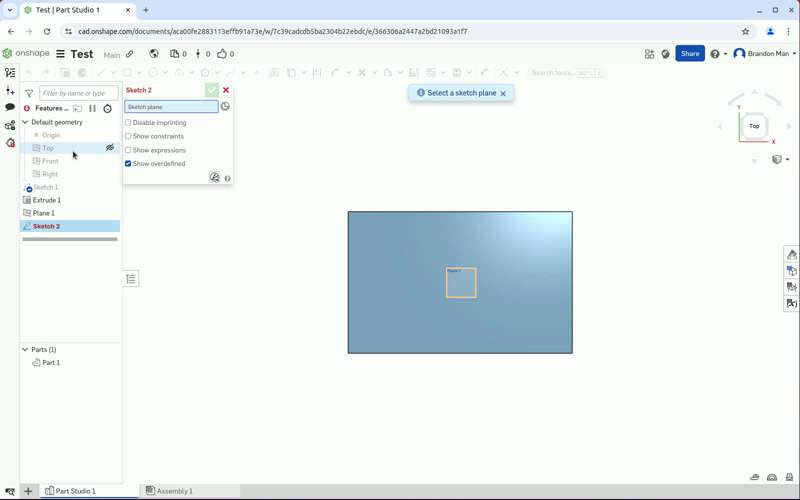
mouse_move(73, 215)
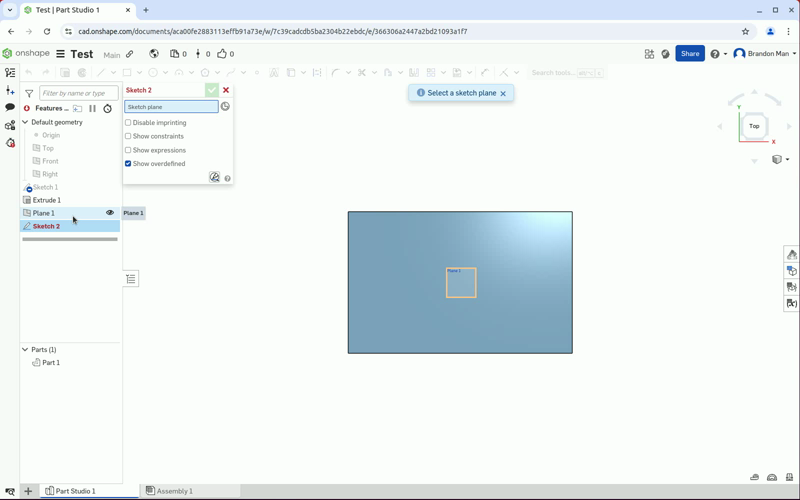
click(73, 215)
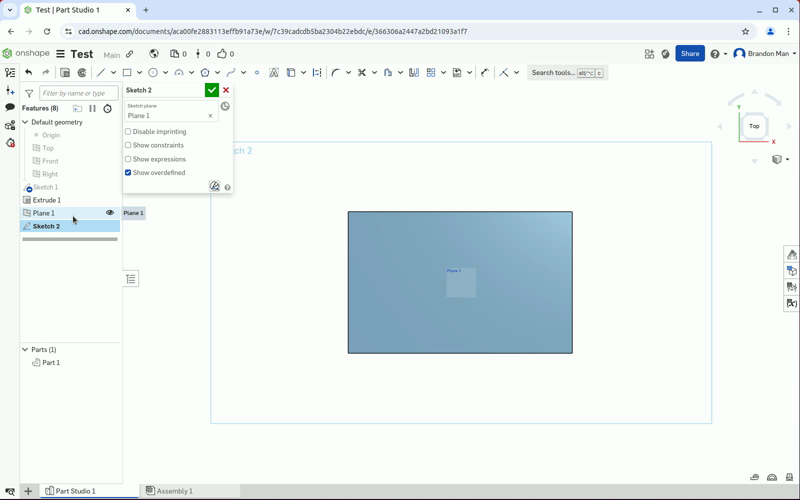
mouse_move(73, 352)
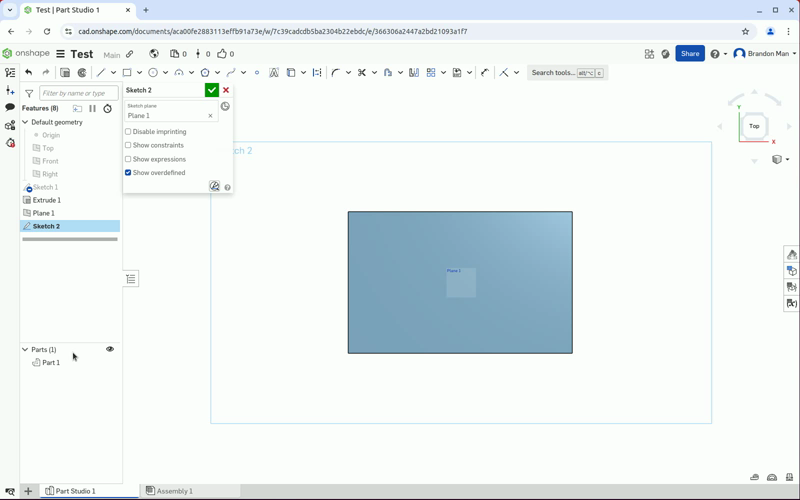
key(y)
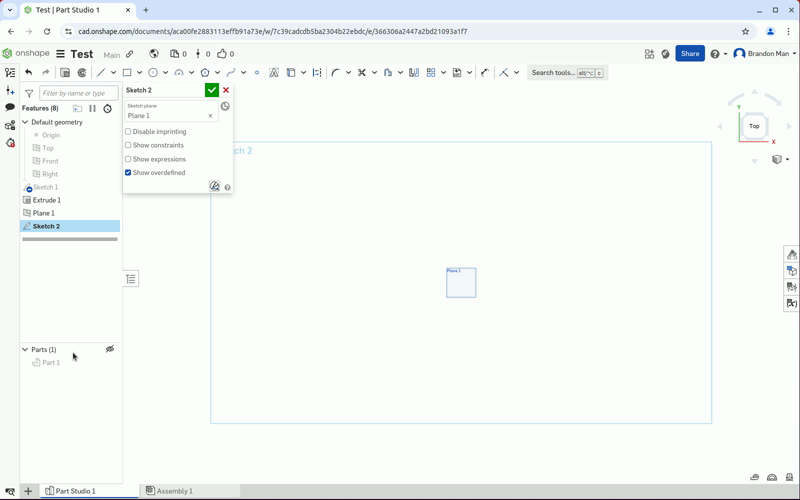
key(l)
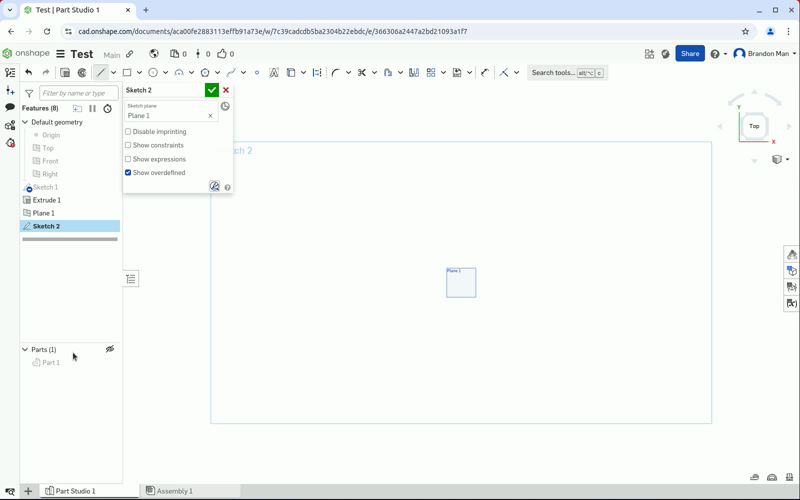
key_down(shift)
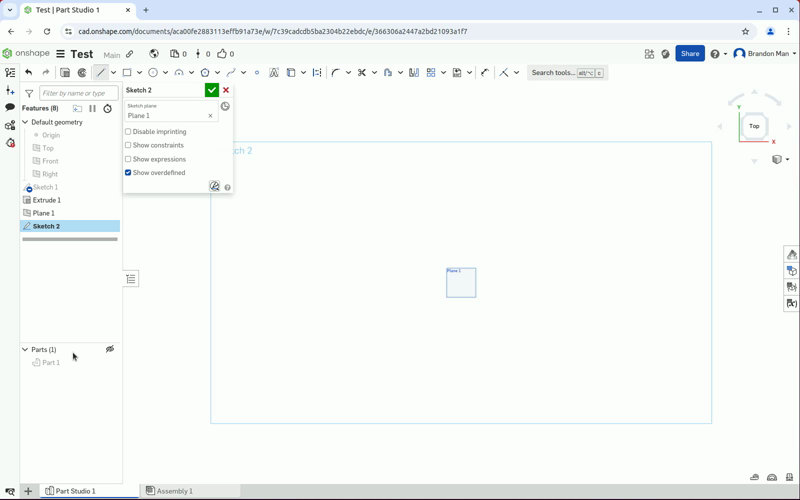
mouse_move(348, 219)
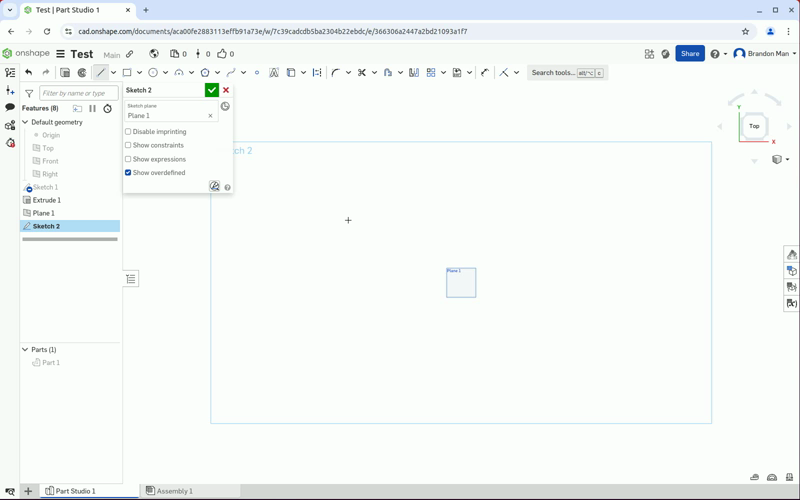
click(348, 219)
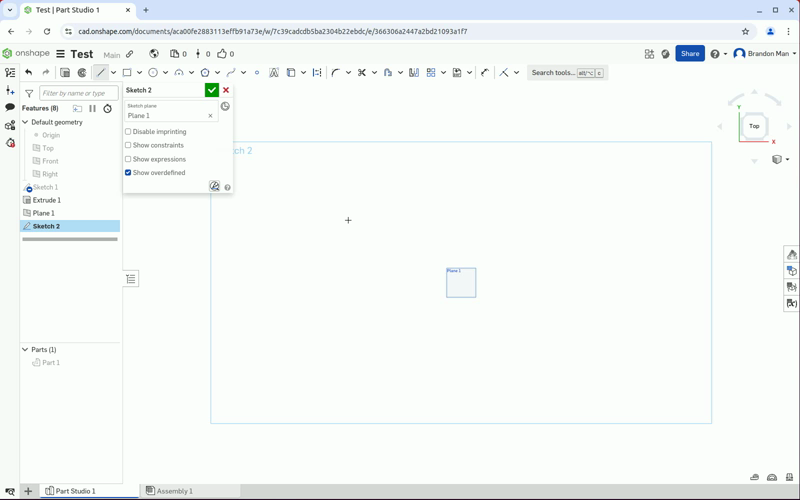
key_up(shift)
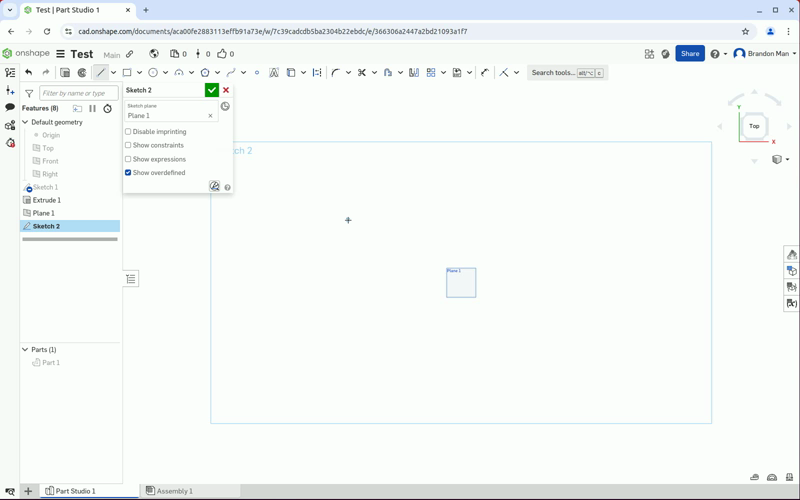
key_down(shift)
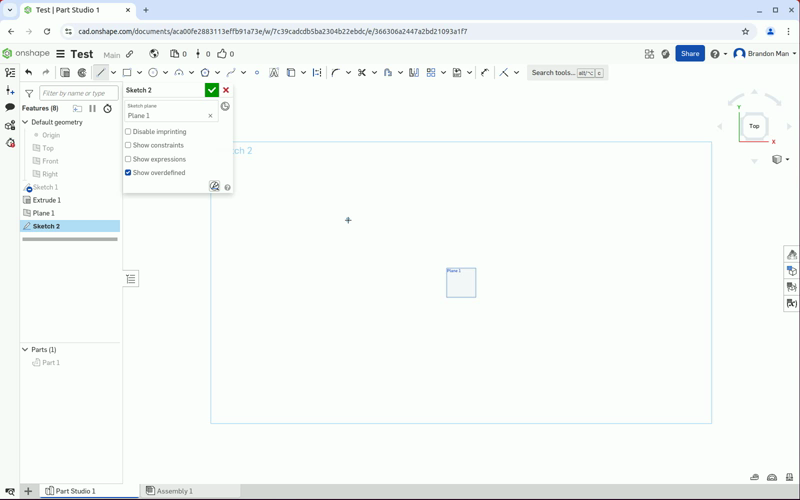
mouse_move(572, 219)
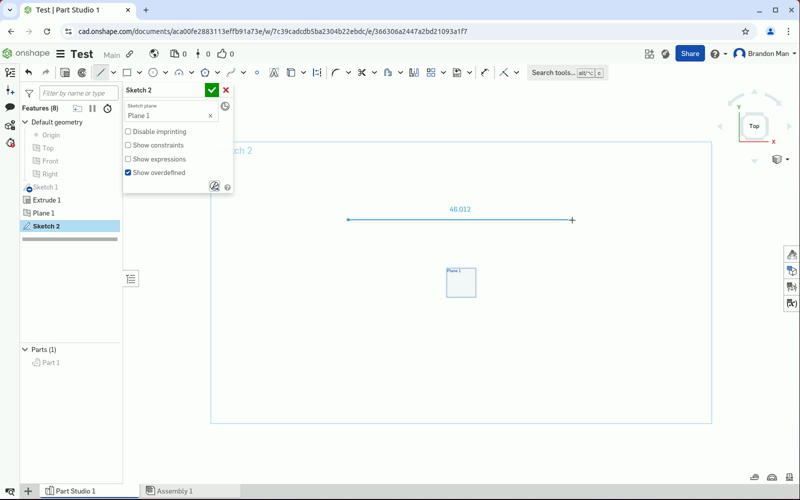
click(572, 219)
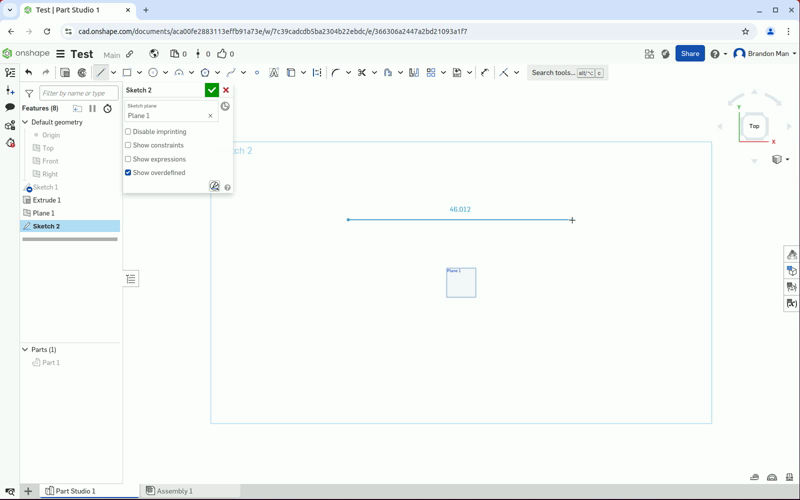
key_up(shift)
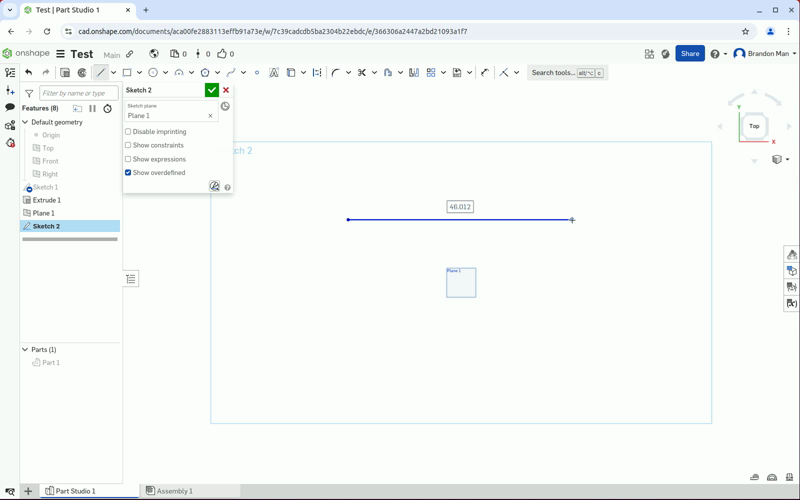
key_down(shift)
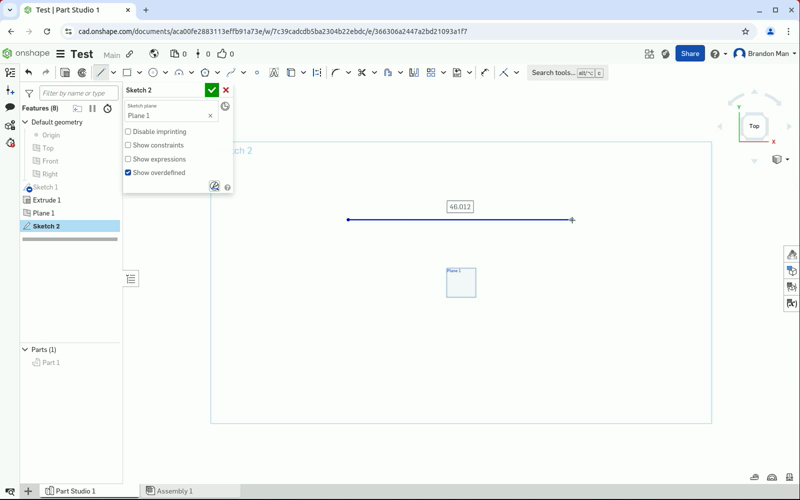
mouse_move(589, 219)
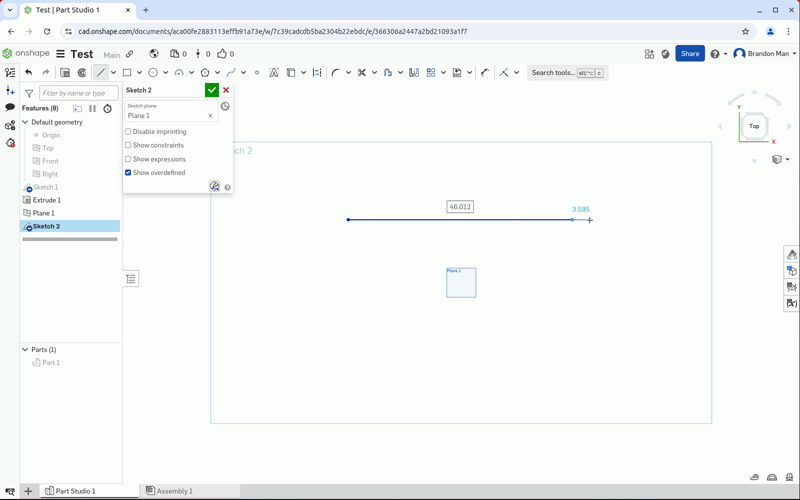
mouse_move(572, 217)
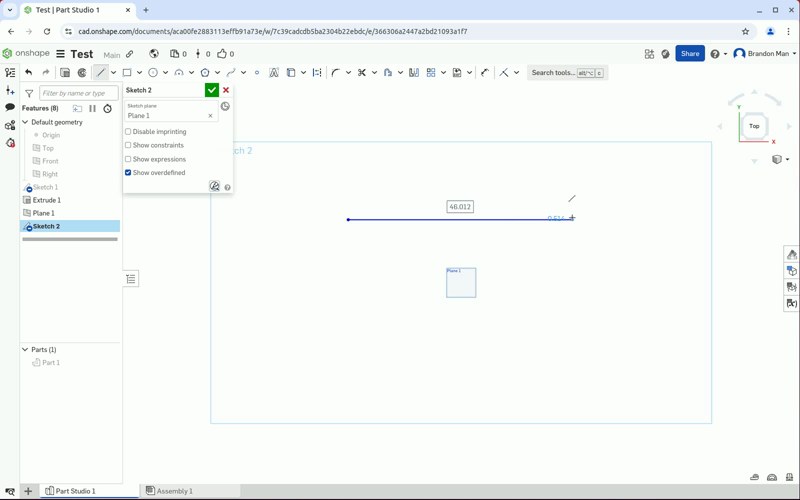
scroll(6)
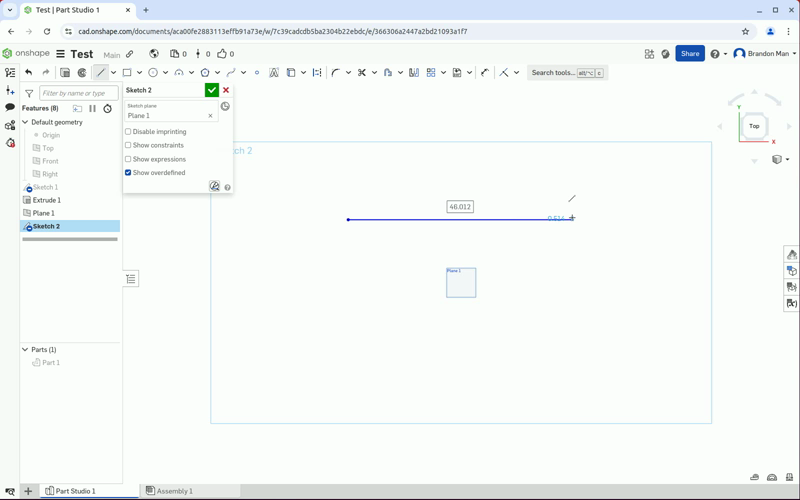
scroll(6)
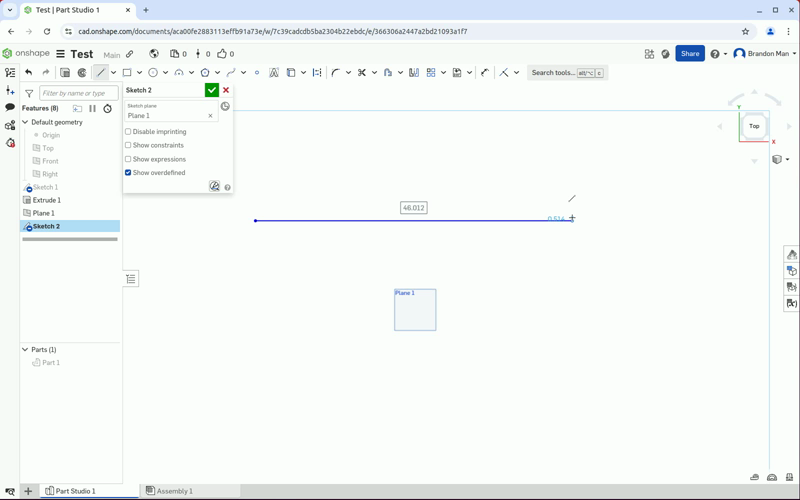
scroll(6)
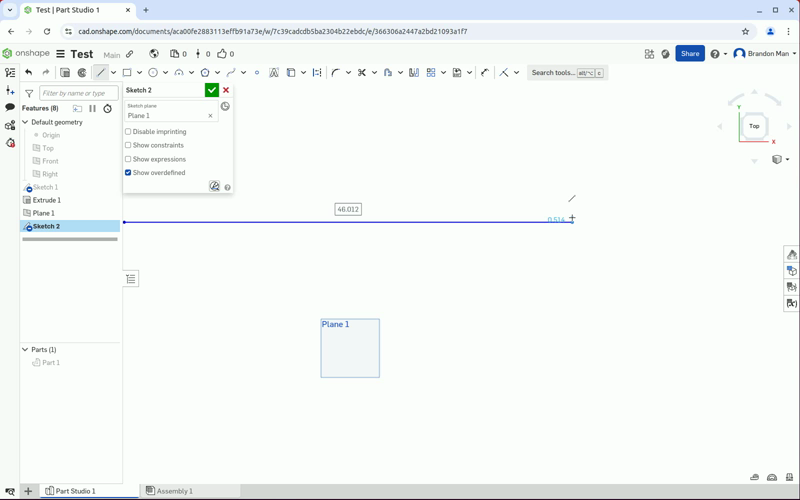
scroll(6)
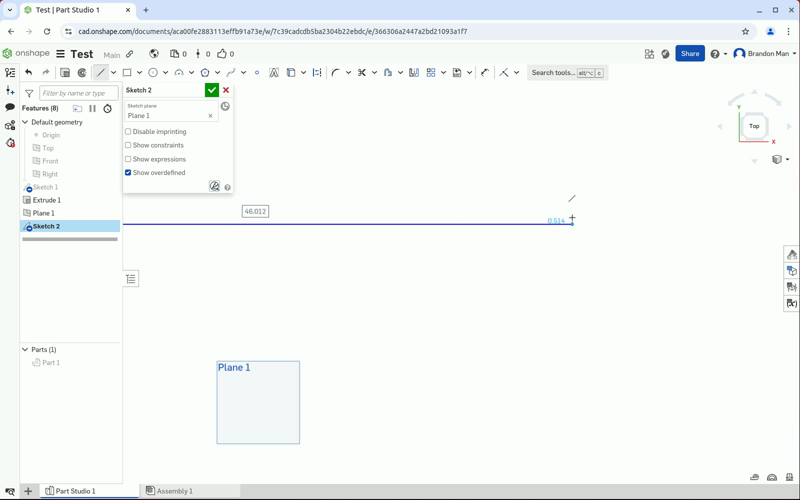
scroll(6)
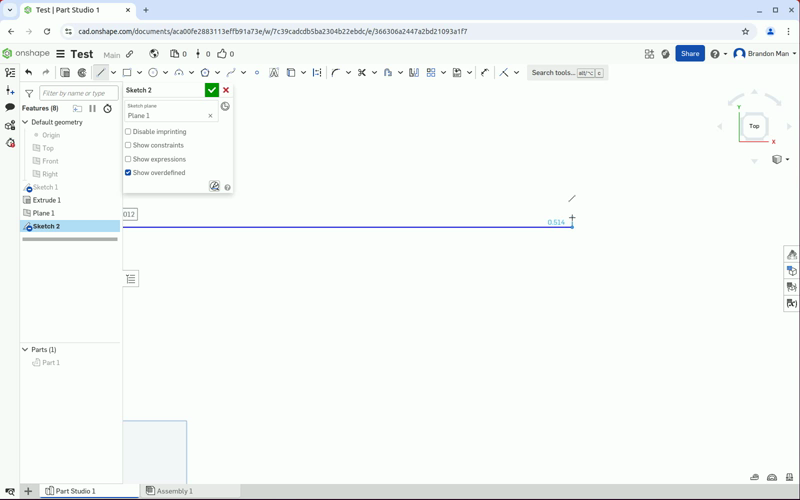
scroll(6)
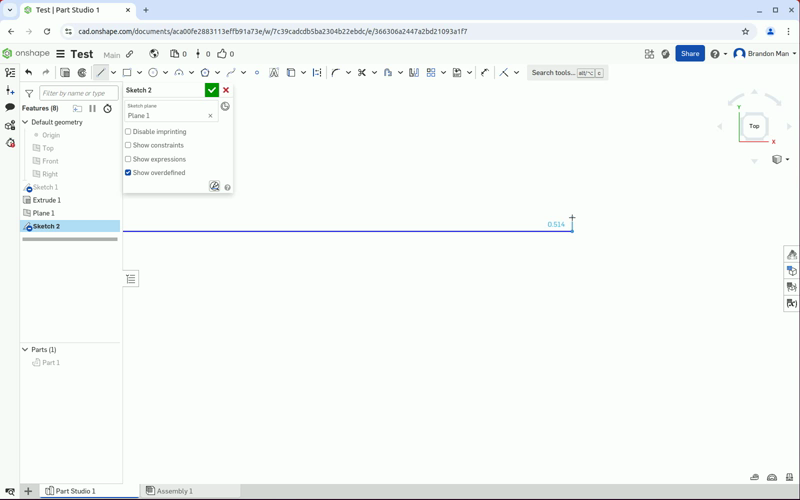
scroll(6)
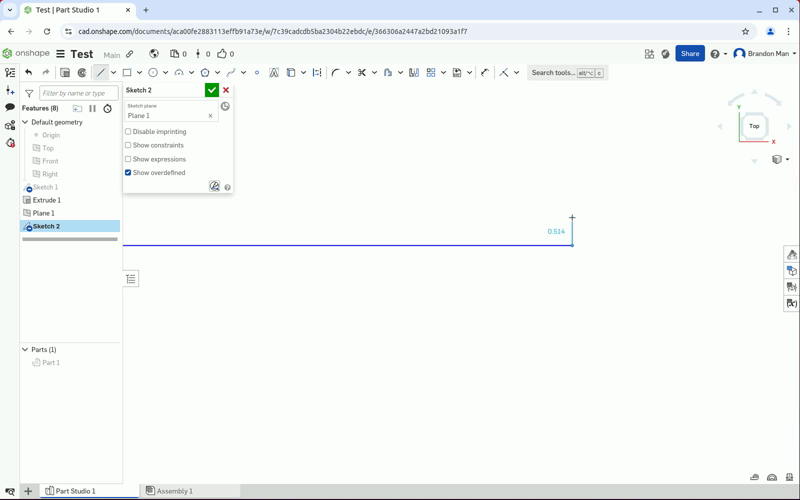
click(572, 217)
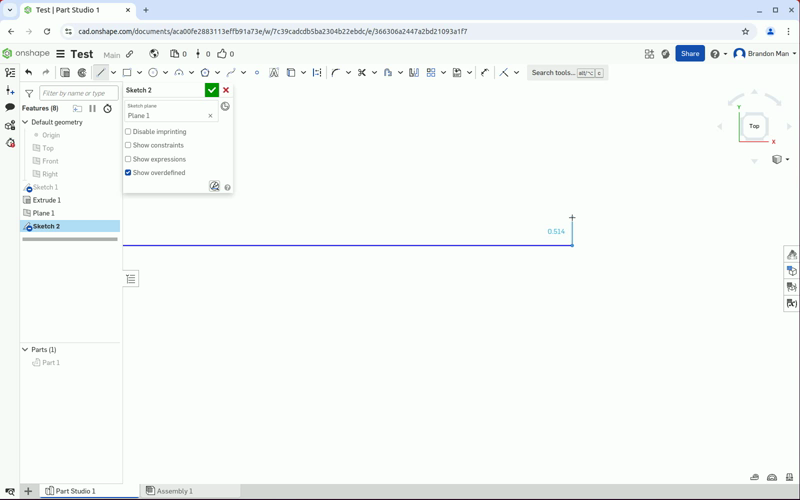
scroll(-6)
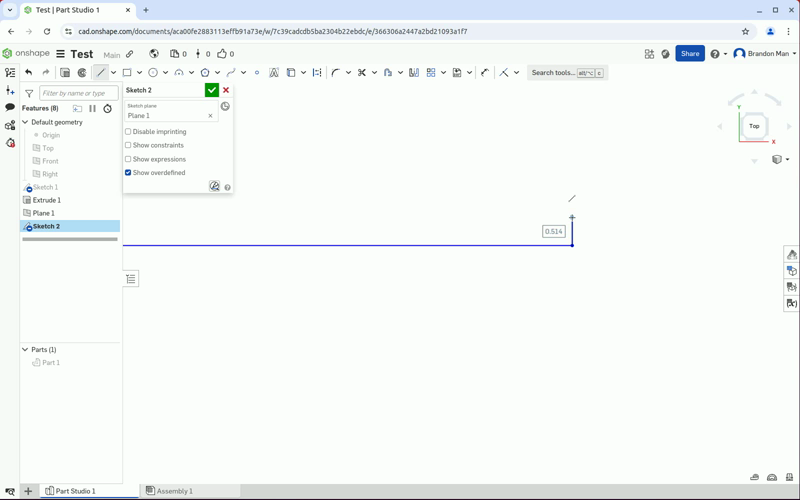
scroll(-6)
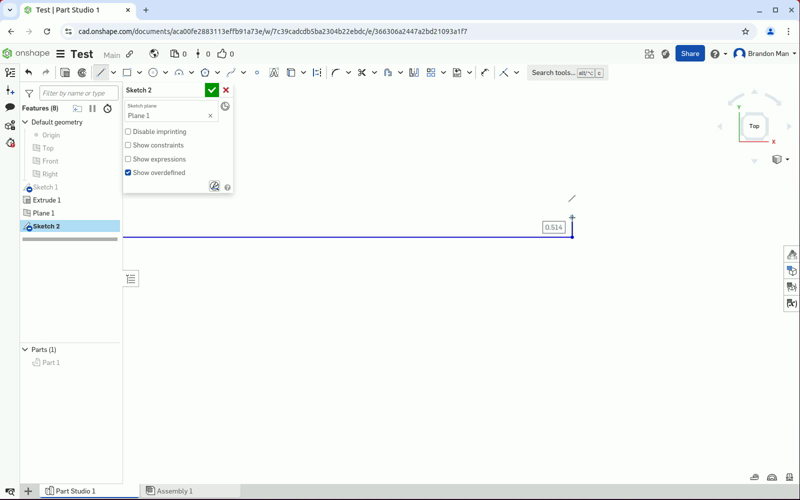
scroll(-6)
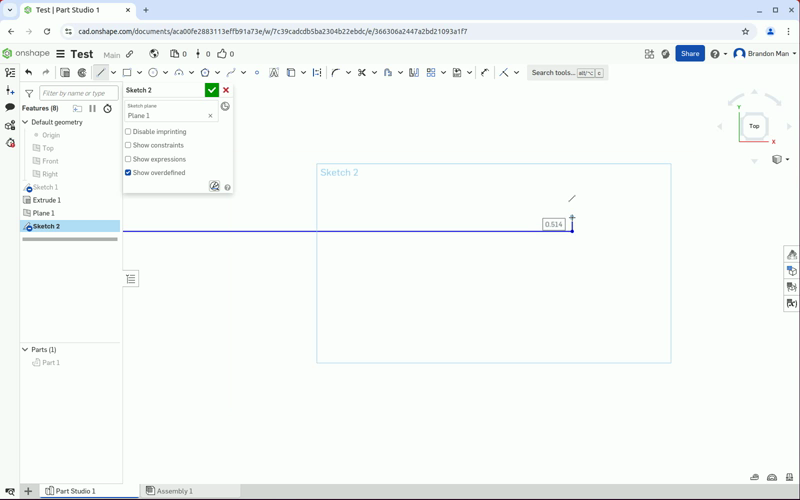
scroll(-6)
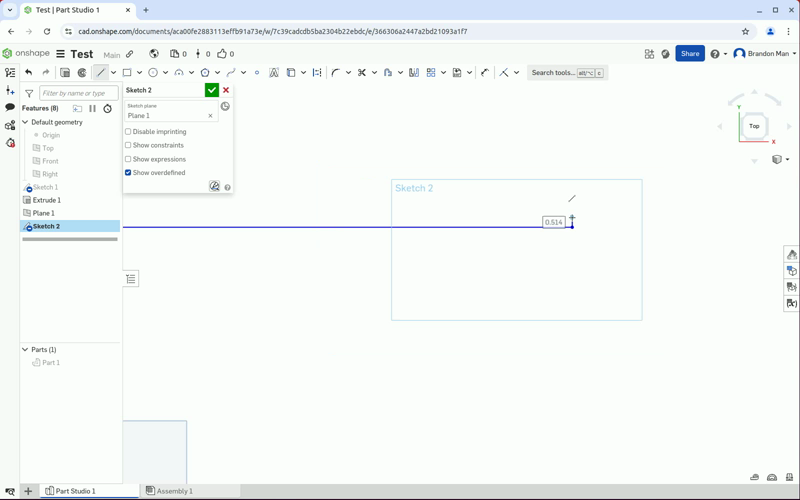
scroll(-6)
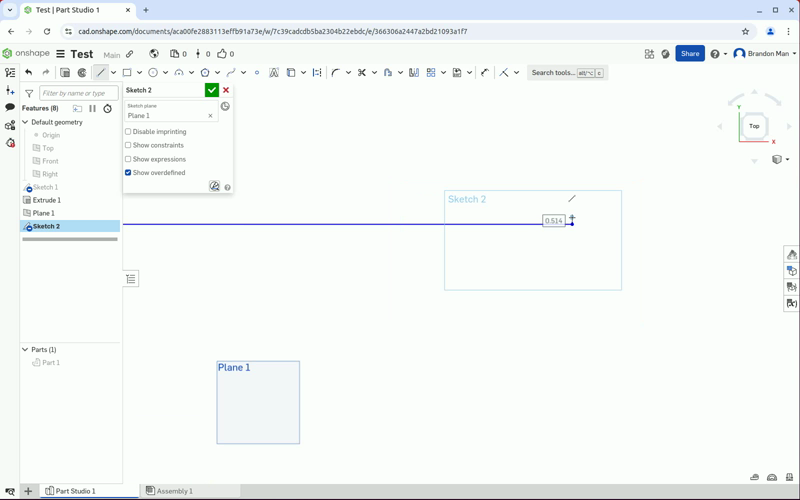
scroll(-6)
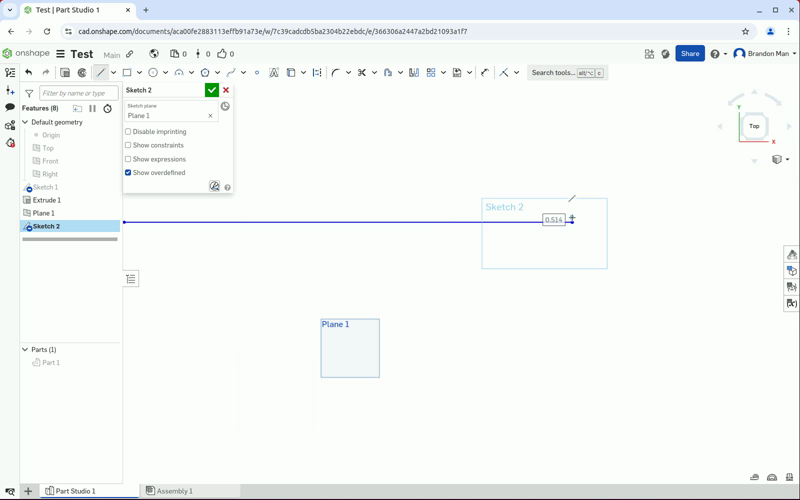
scroll(-6)
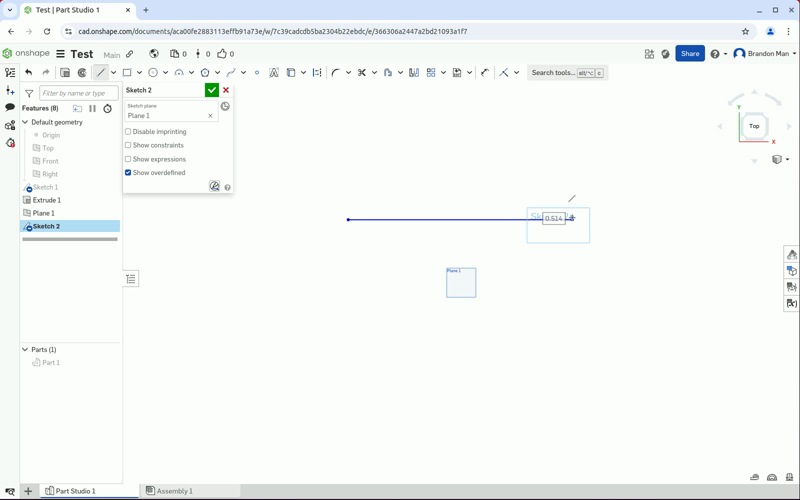
key_up(shift)
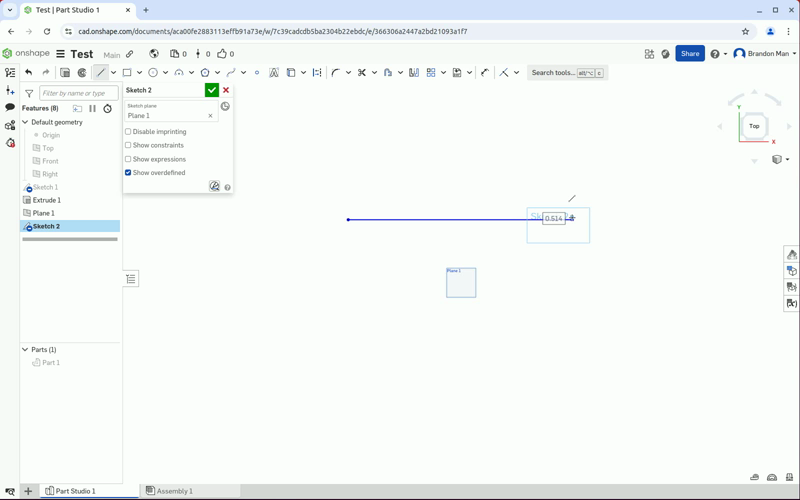
key_down(shift)
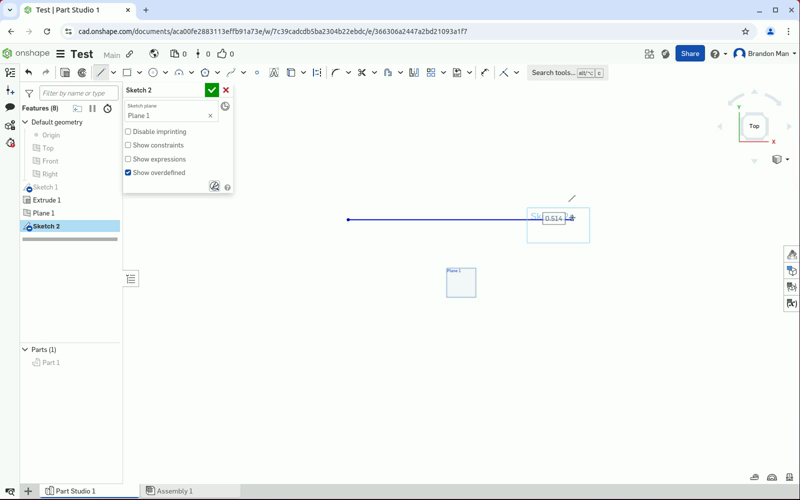
mouse_move(348, 217)
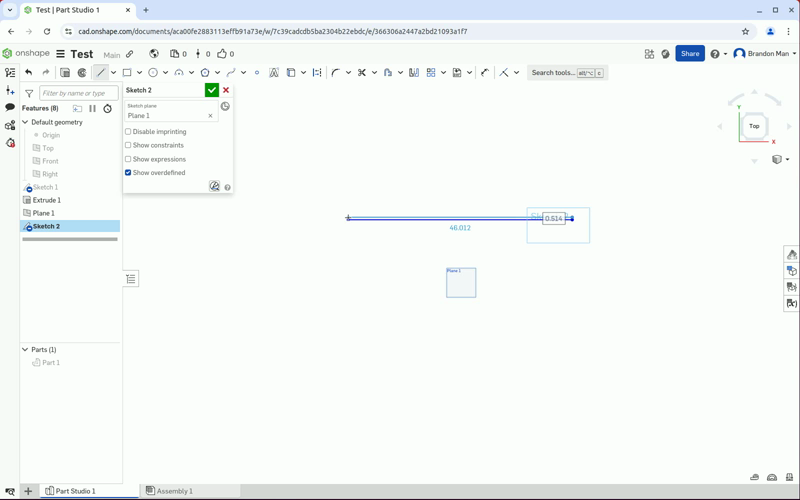
scroll(6)
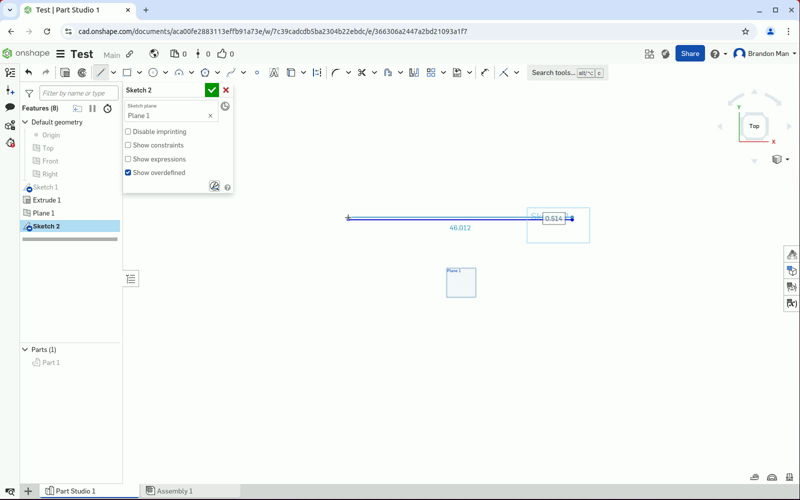
scroll(6)
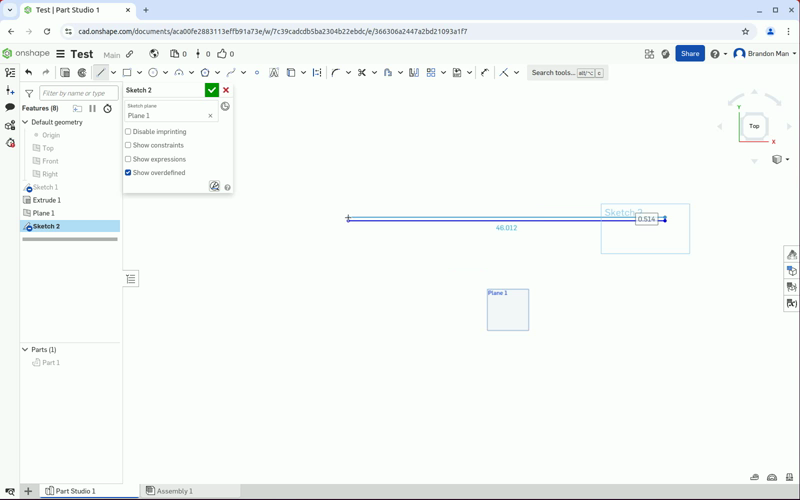
scroll(6)
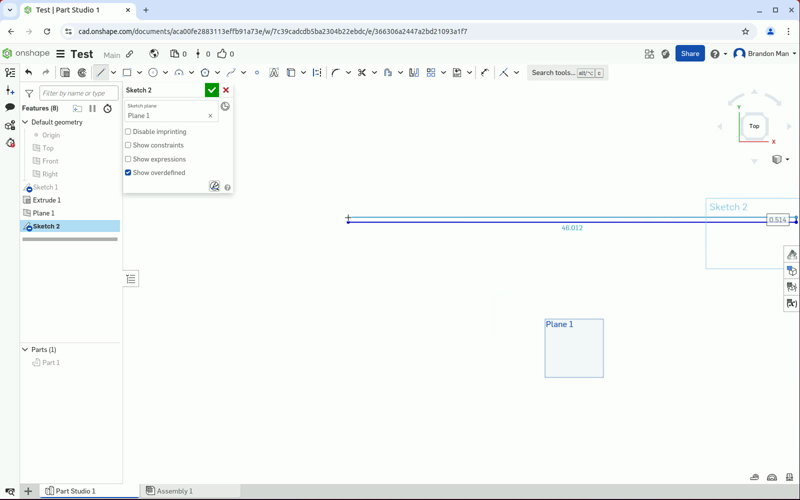
scroll(6)
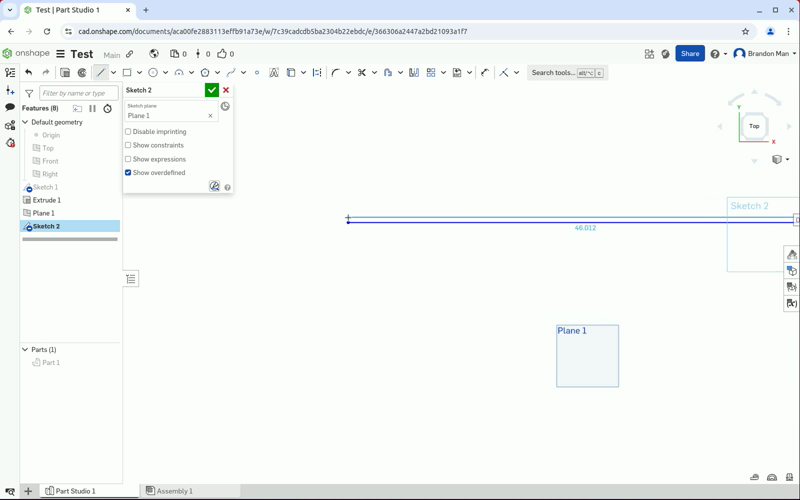
scroll(6)
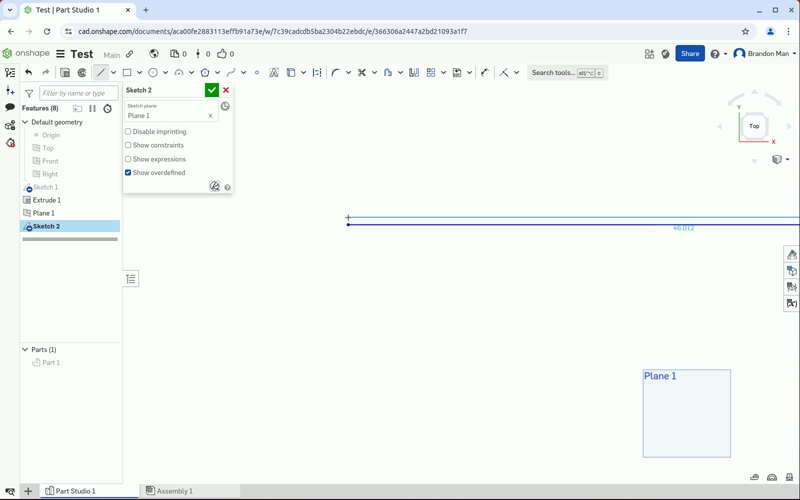
scroll(6)
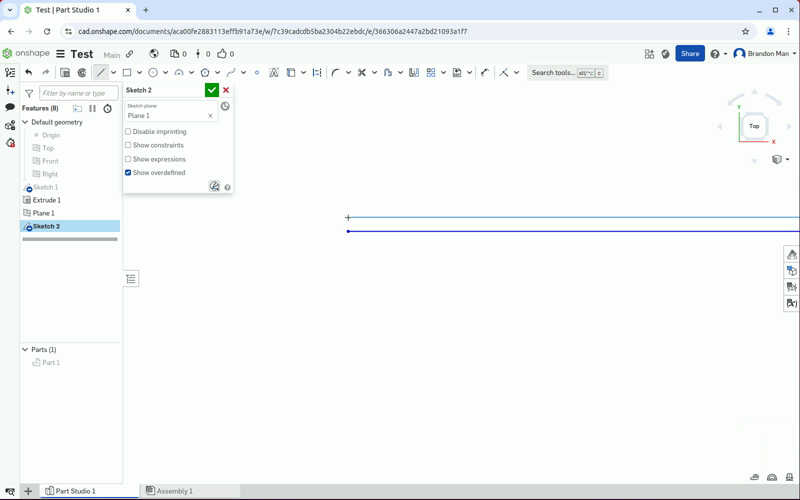
scroll(6)
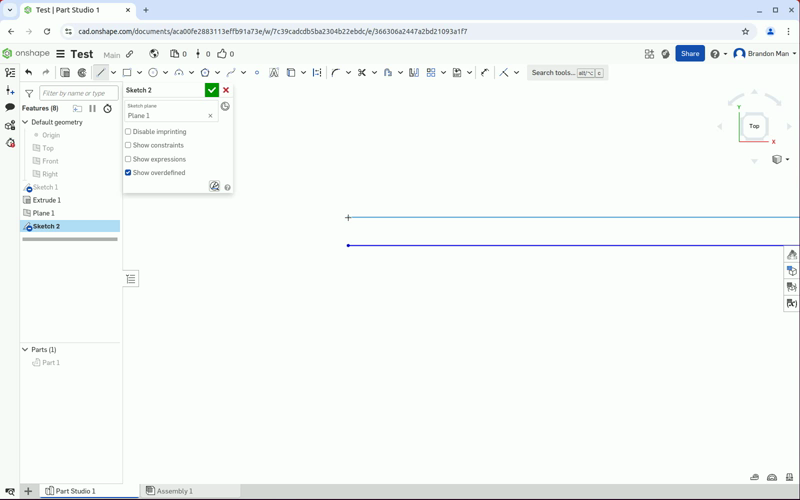
click(348, 217)
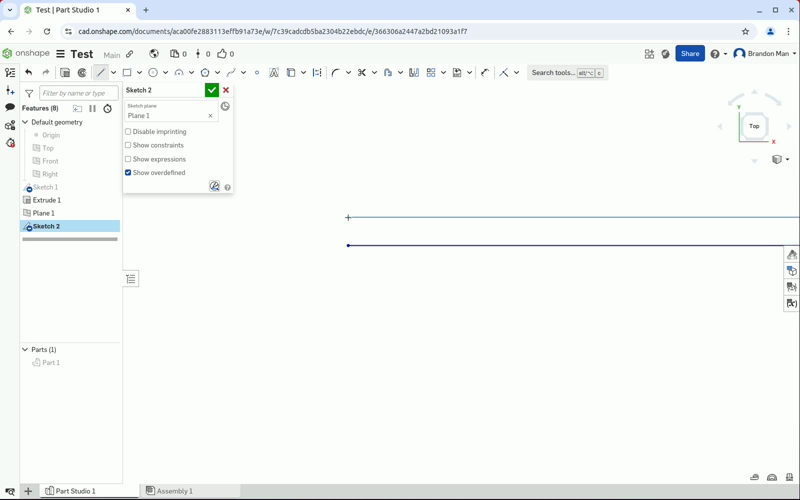
scroll(-6)
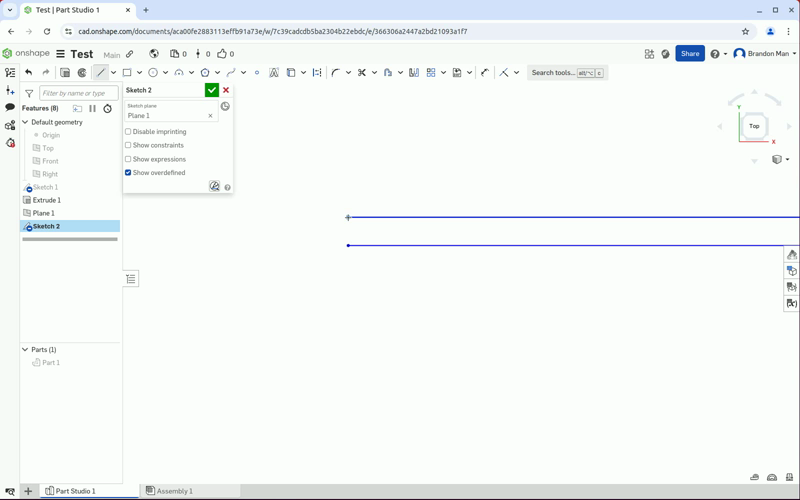
scroll(-6)
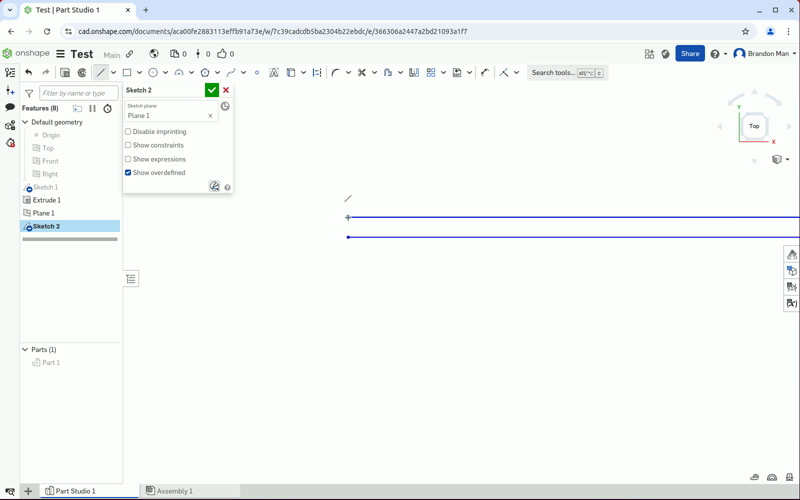
scroll(-6)
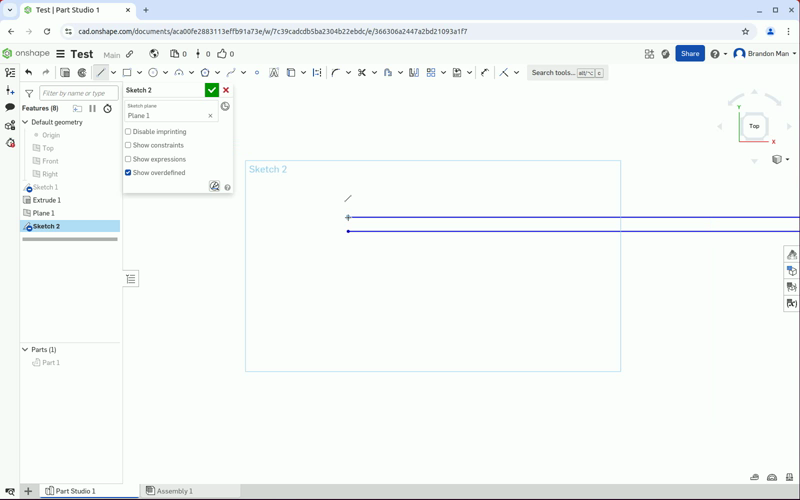
scroll(-6)
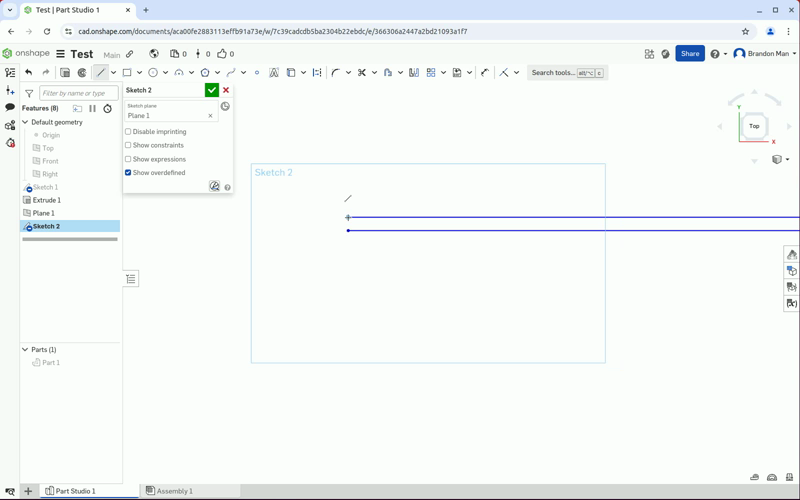
scroll(-6)
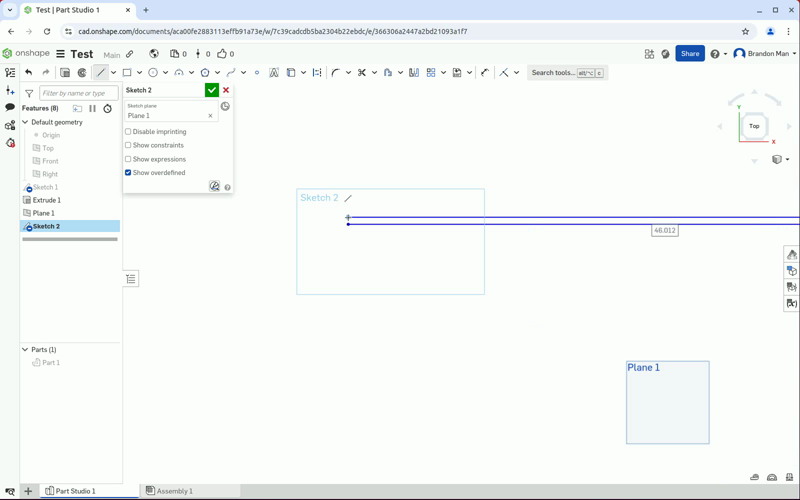
scroll(-6)
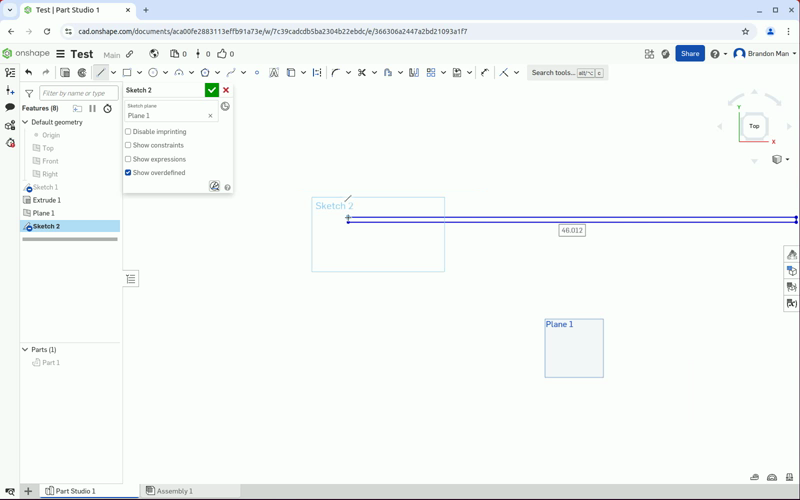
scroll(-6)
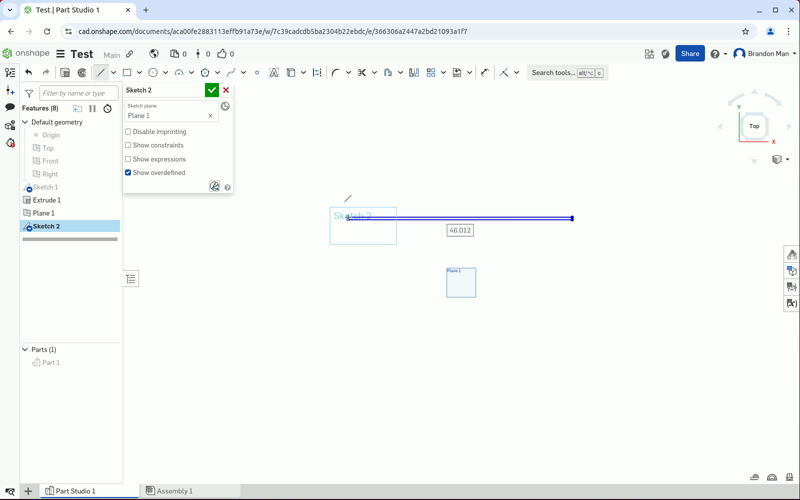
key_up(shift)
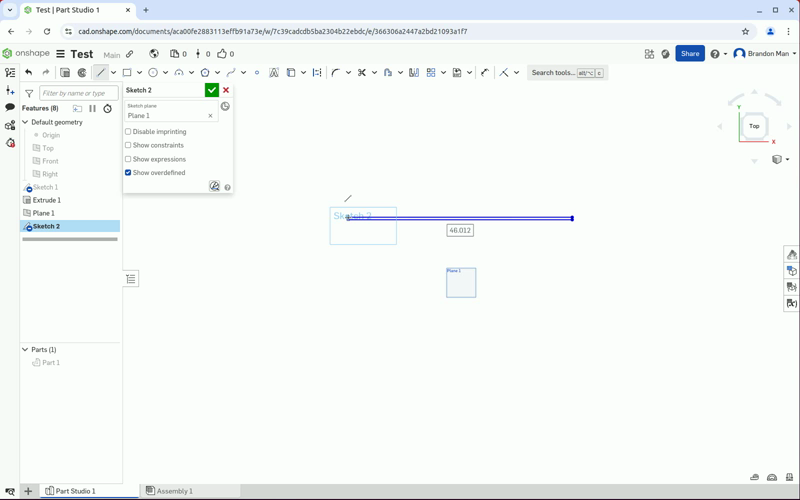
mouse_move(378, 217)
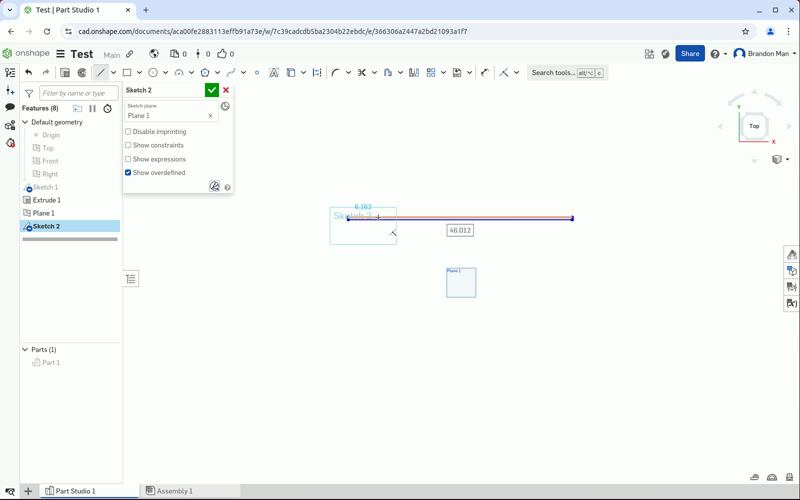
key_down(shift)
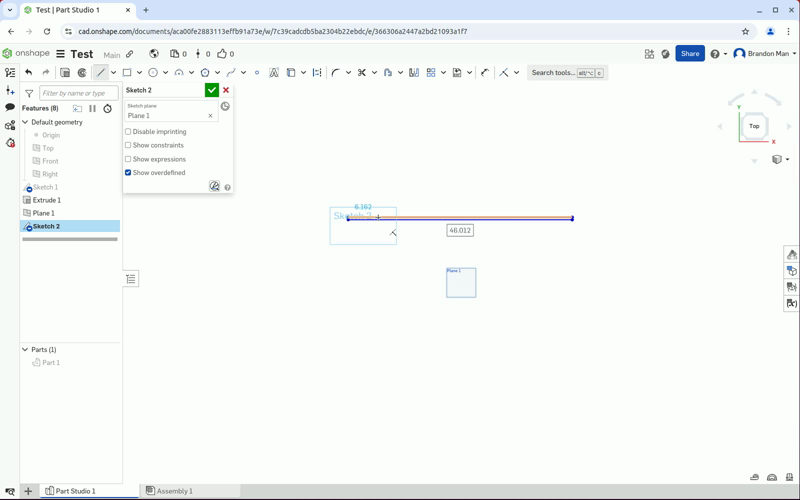
mouse_move(348, 219)
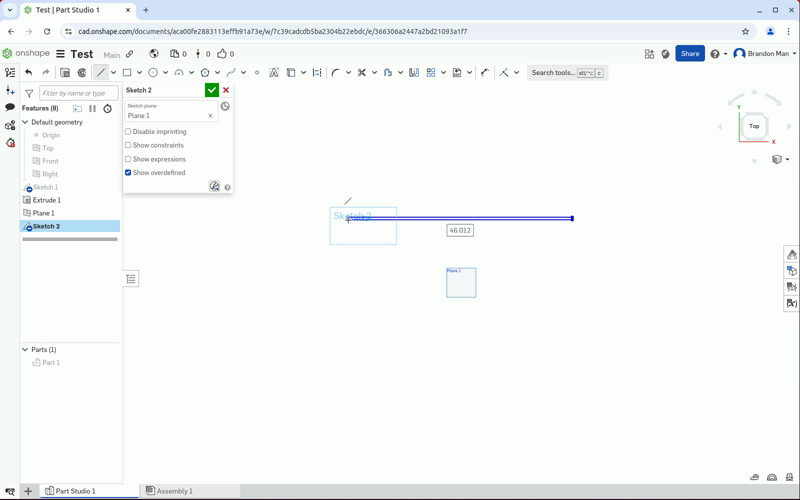
scroll(6)
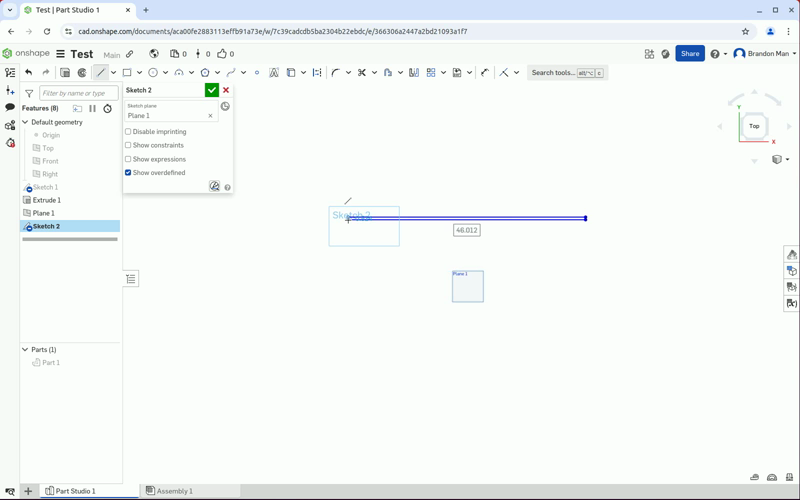
scroll(6)
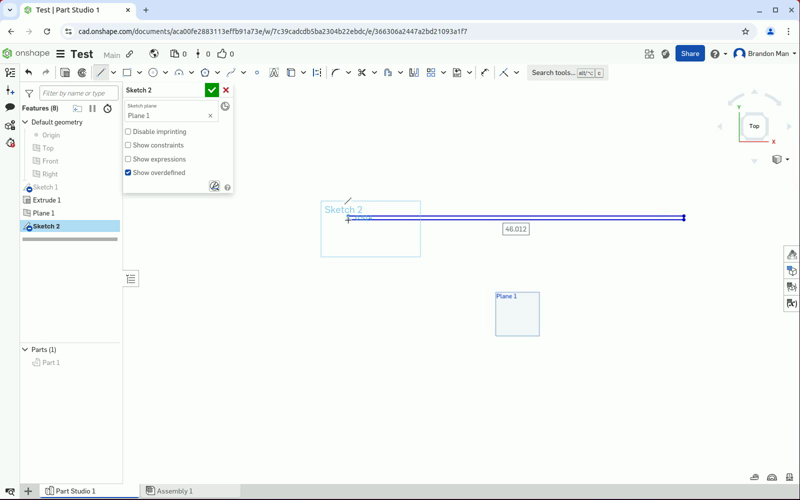
scroll(6)
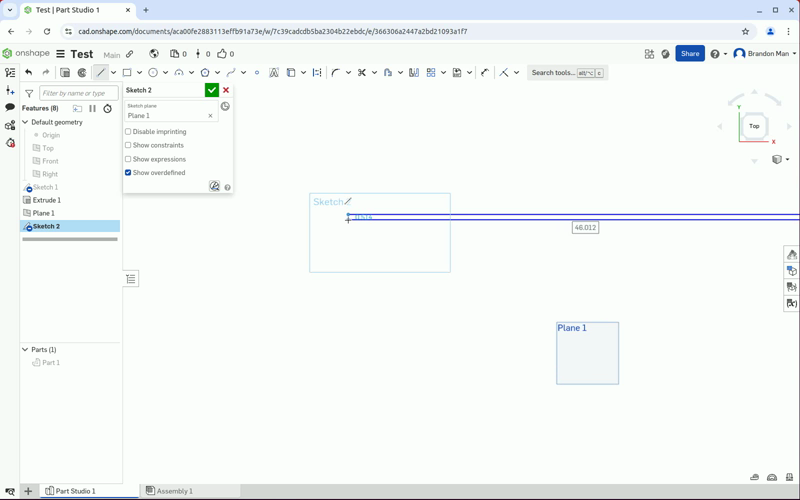
scroll(6)
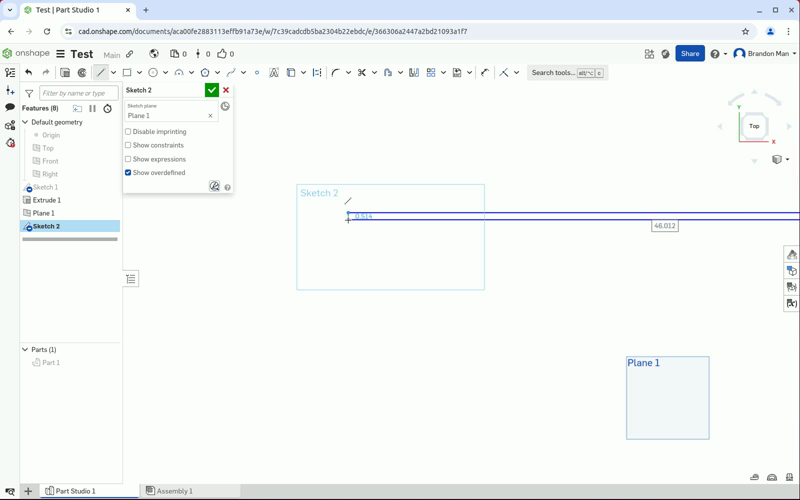
scroll(6)
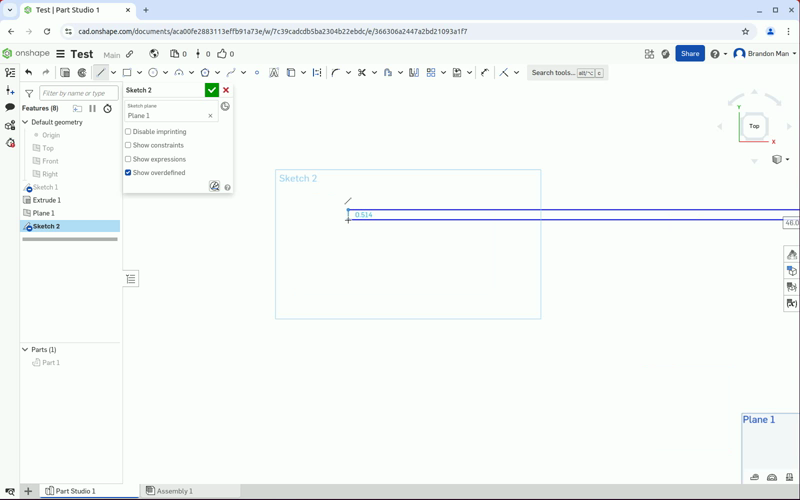
scroll(6)
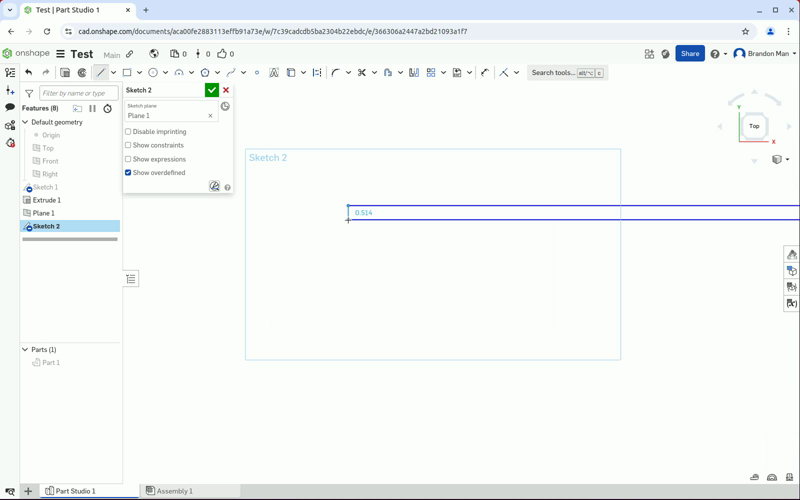
scroll(6)
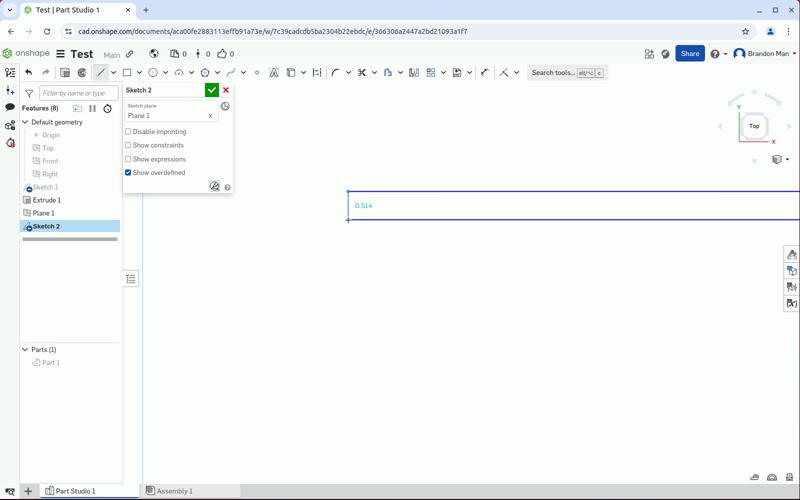
key_up(shift)
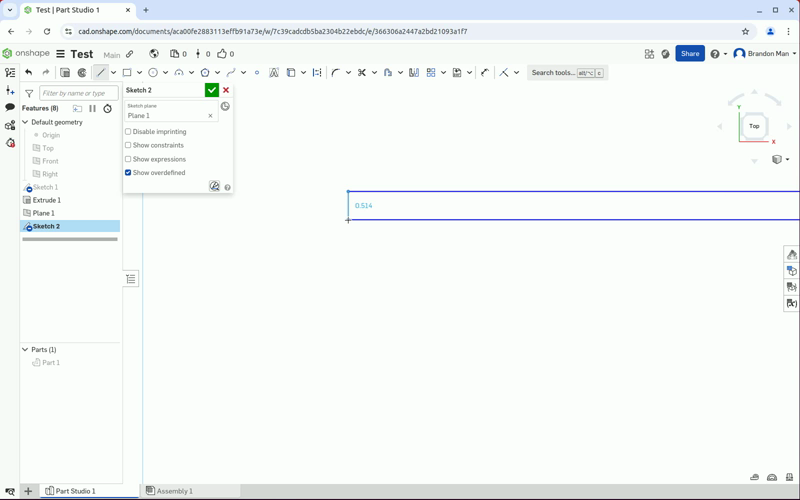
click(348, 219)
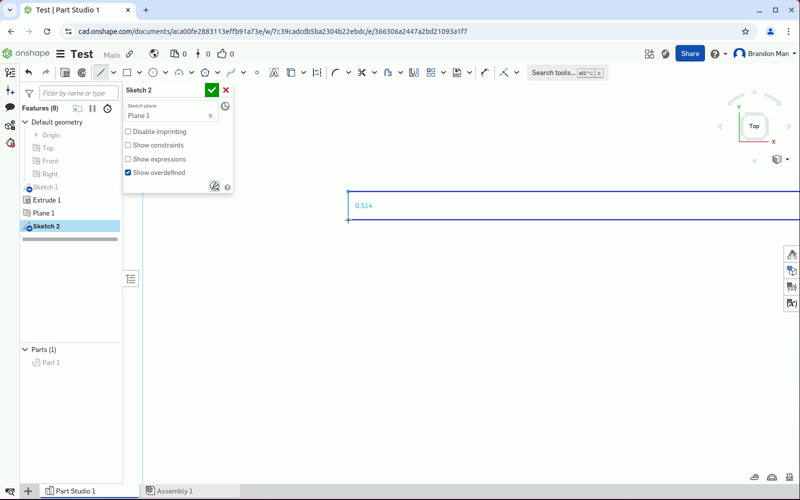
scroll(-6)
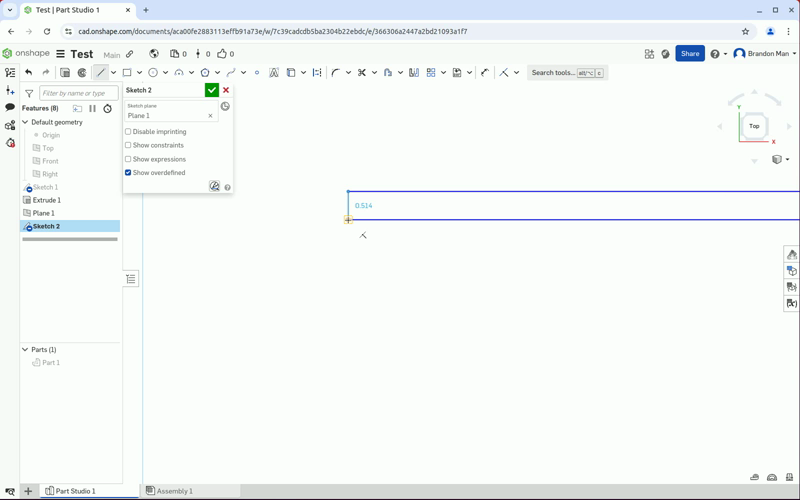
scroll(-6)
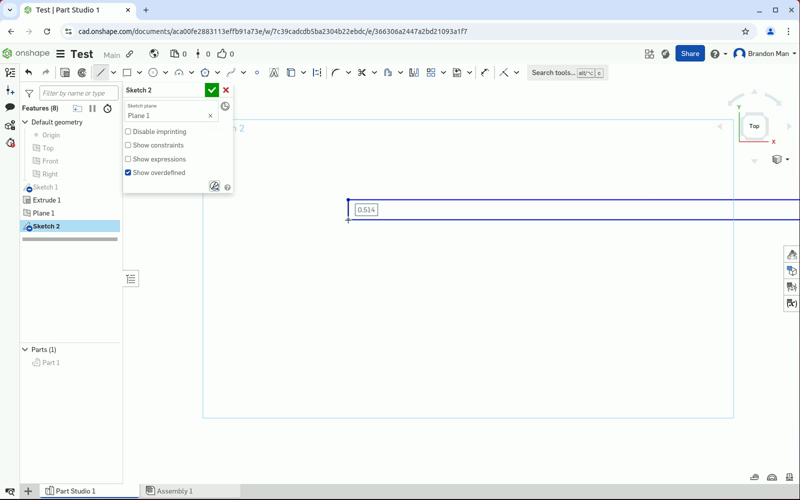
scroll(-6)
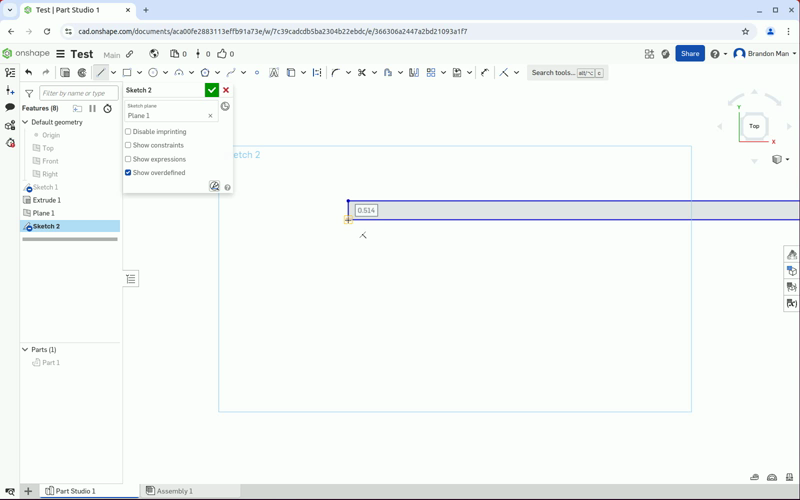
scroll(-6)
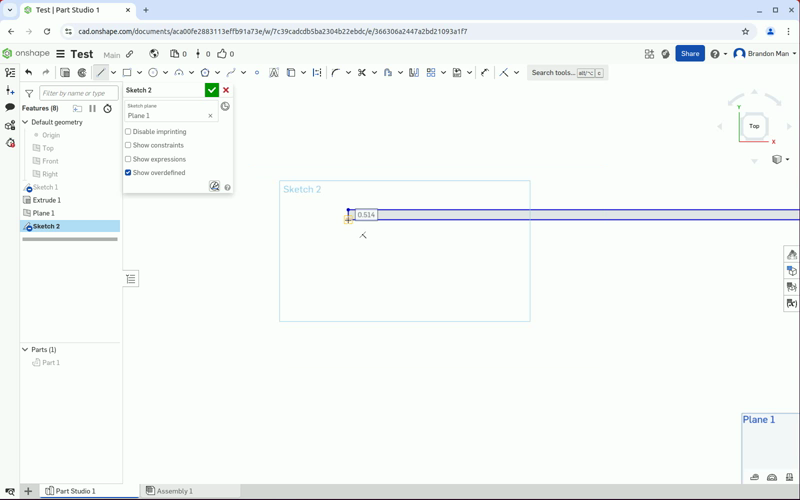
scroll(-6)
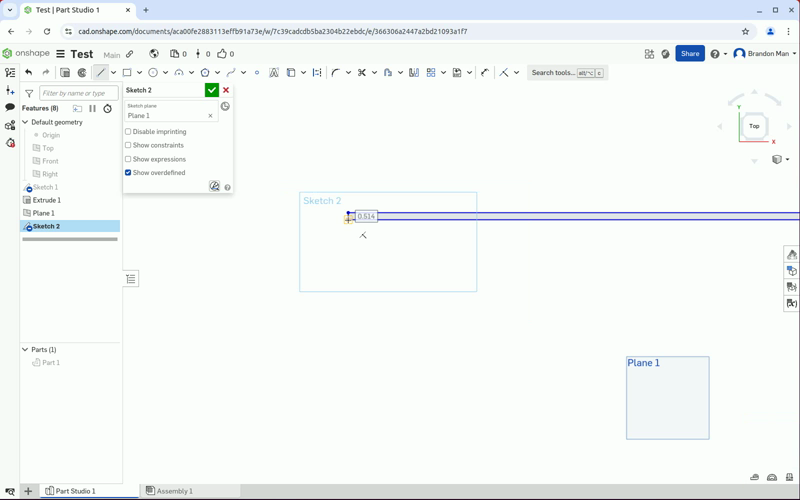
scroll(-6)
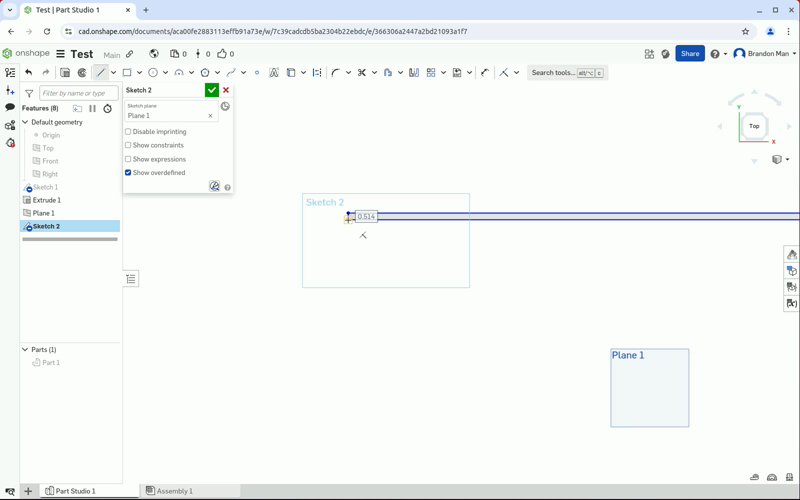
scroll(-6)
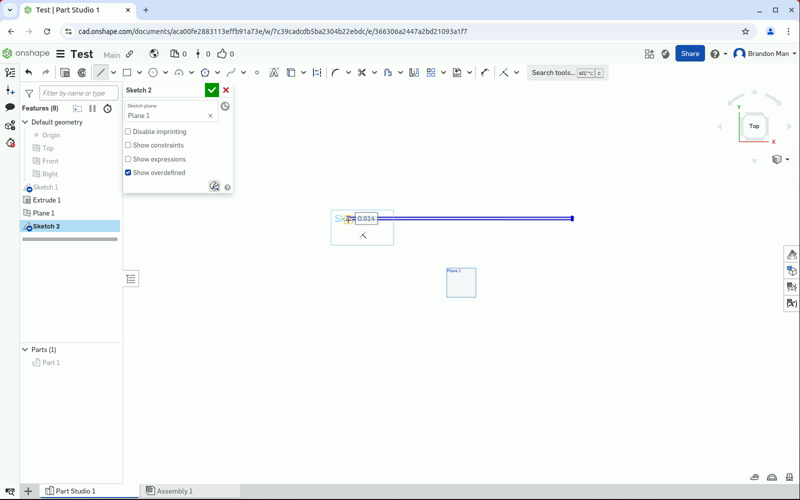
key(esc)
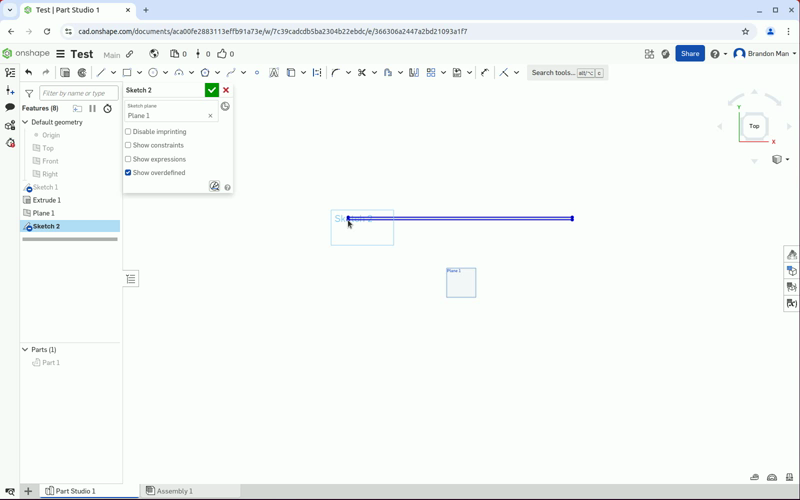
mouse_move(399, 219)
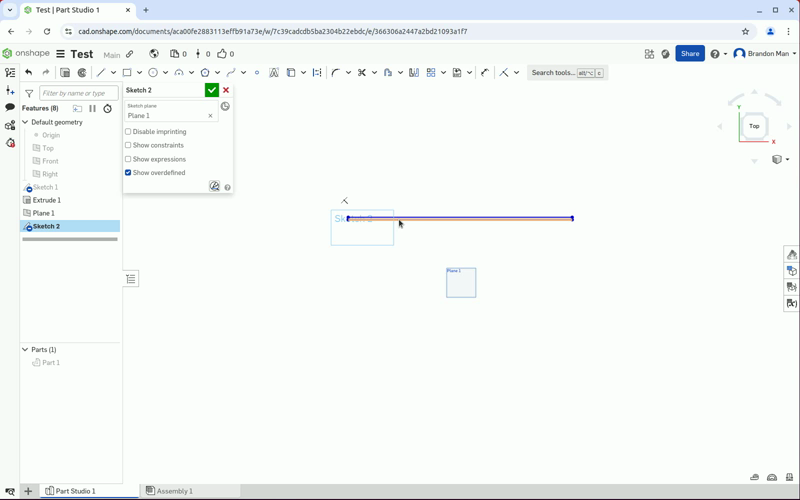
scroll(6)
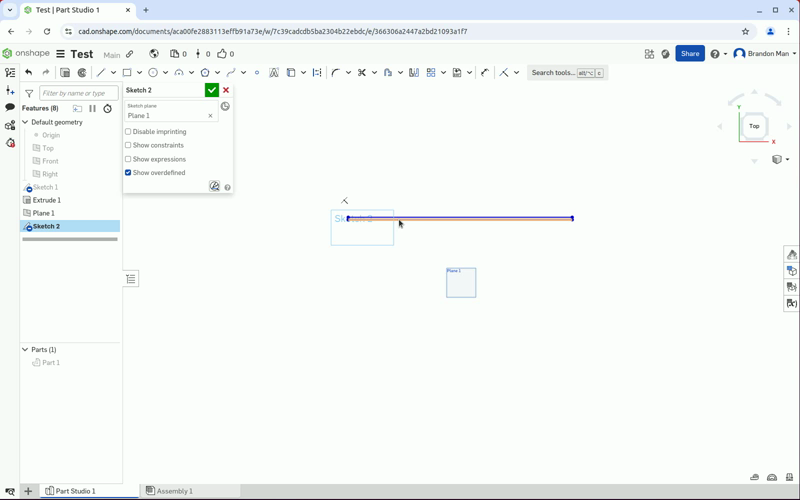
scroll(6)
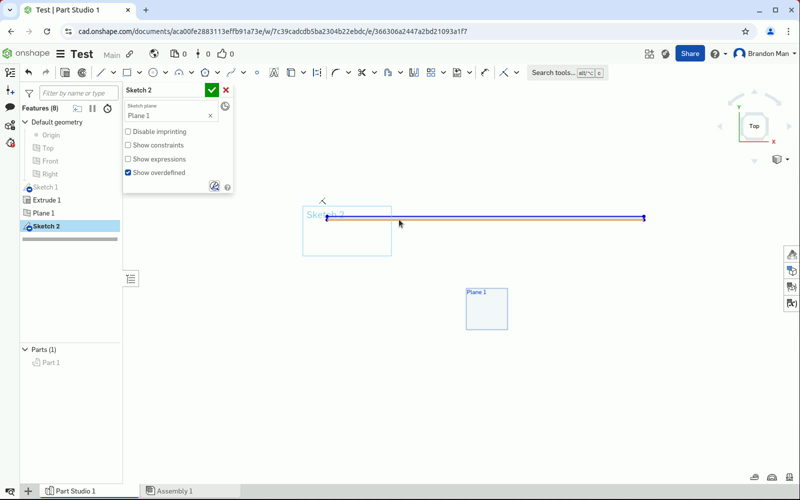
scroll(6)
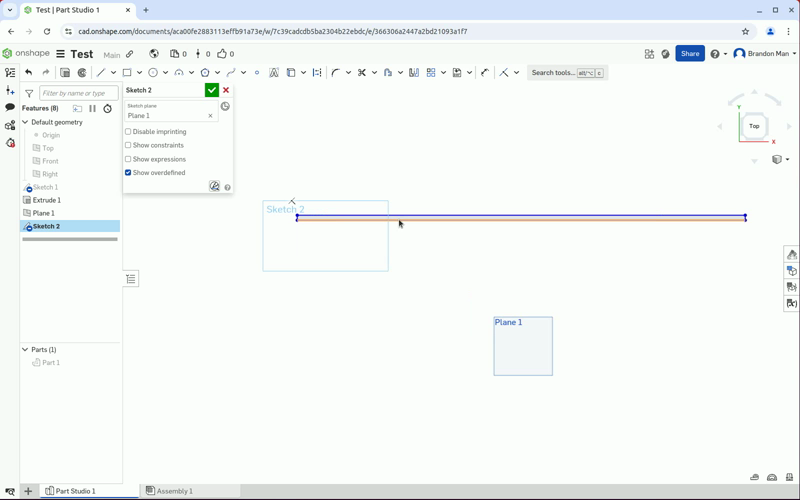
scroll(6)
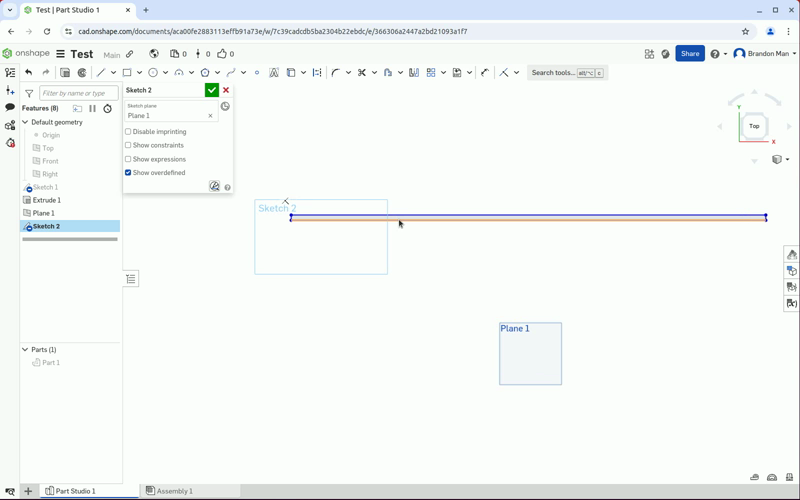
scroll(6)
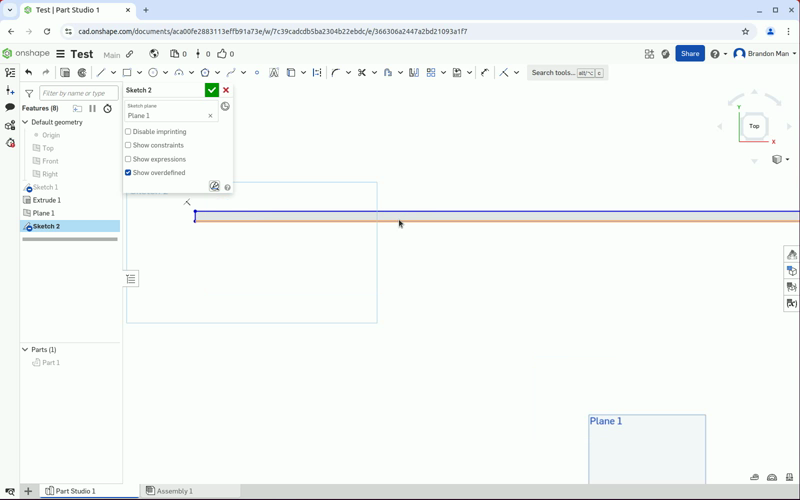
scroll(6)
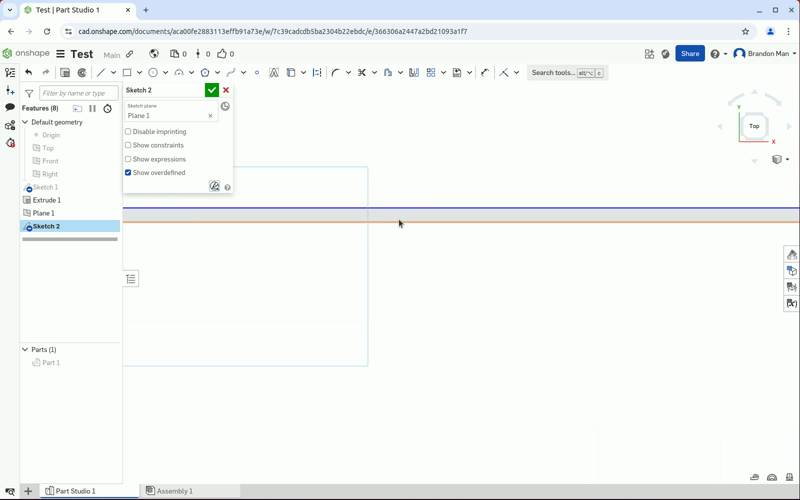
scroll(6)
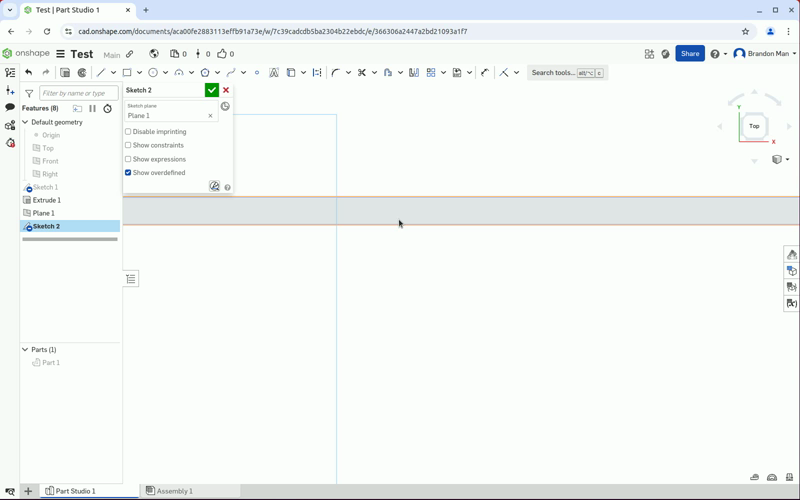
click(399, 219)
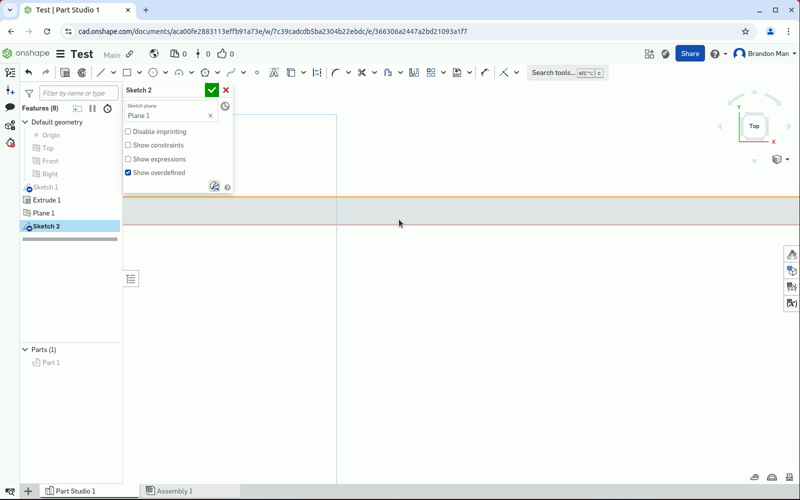
scroll(-6)
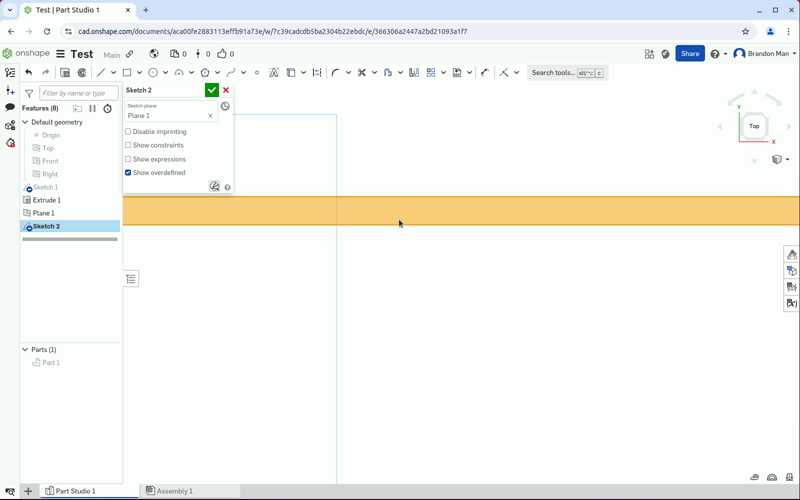
scroll(-6)
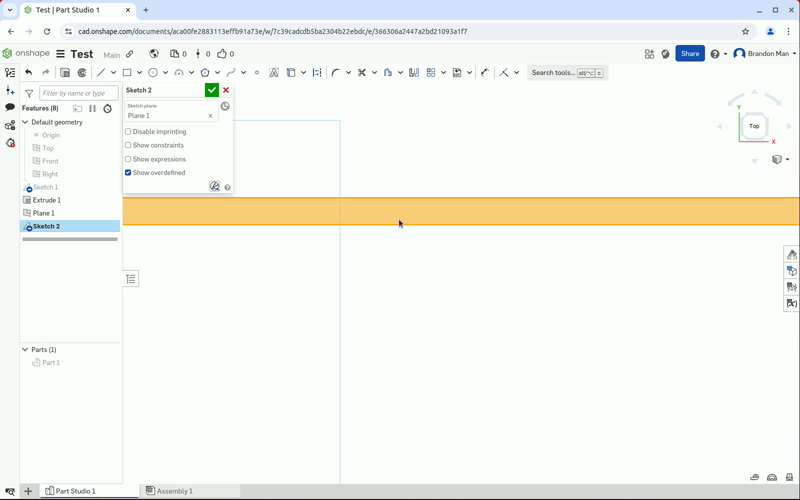
scroll(-6)
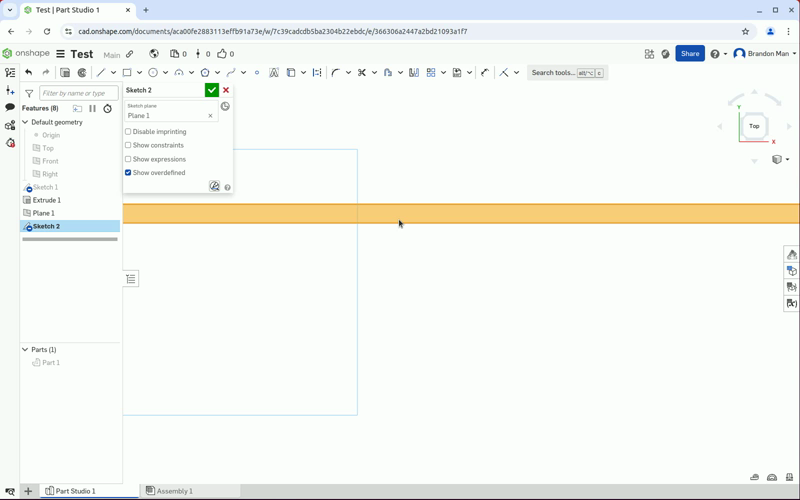
scroll(-6)
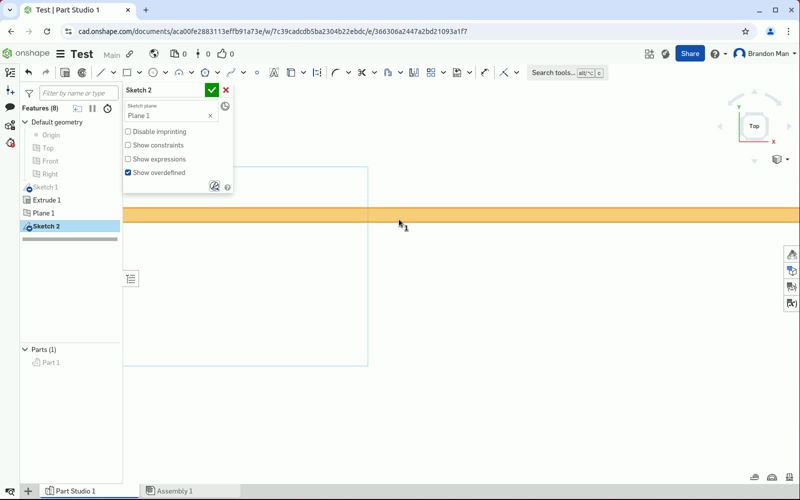
scroll(-6)
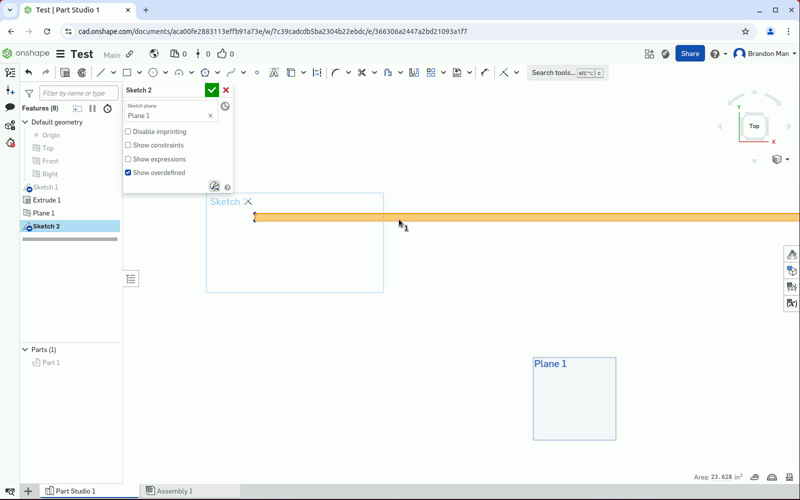
scroll(-6)
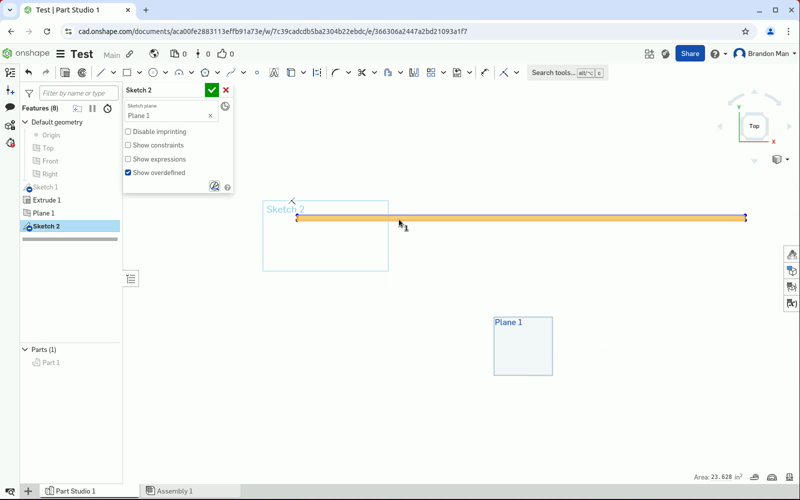
scroll(-6)
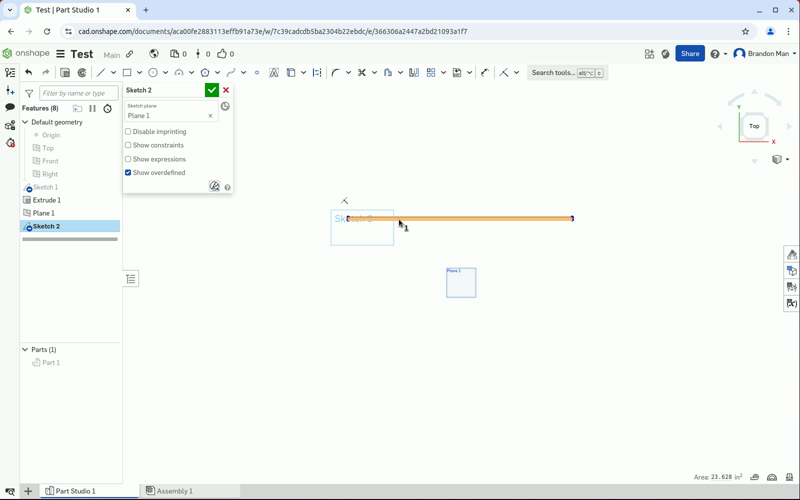
mouse_move(73, 352)
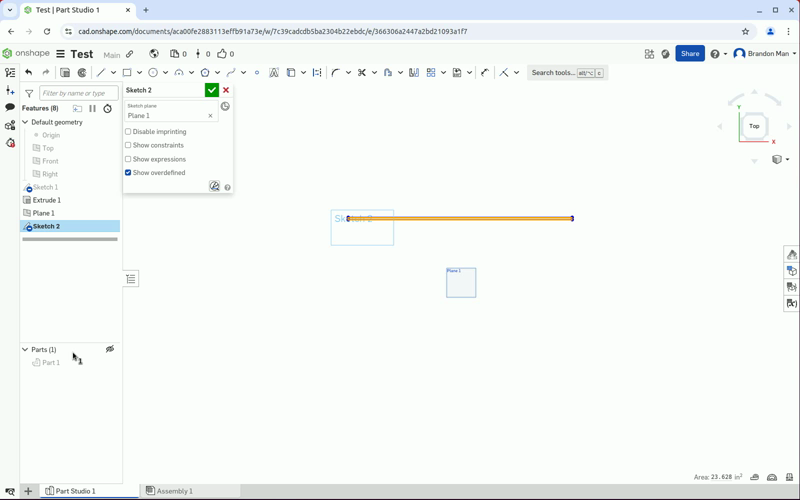
key(shift+y)
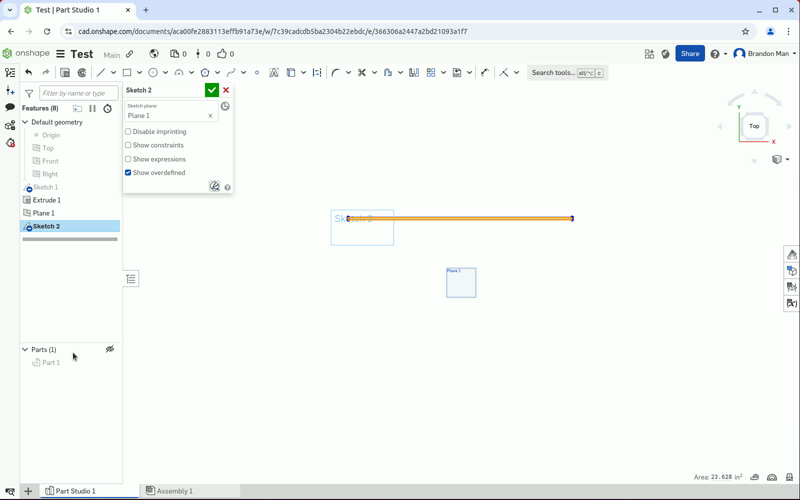
key(shift+e)
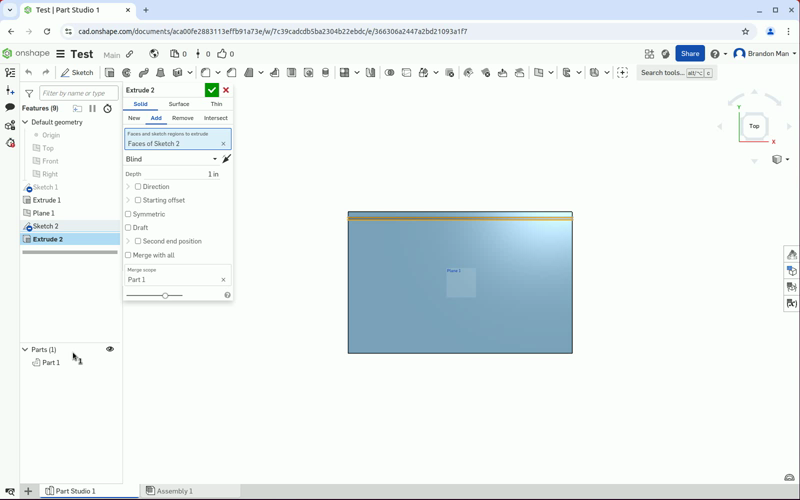
mouse_move(143, 106)
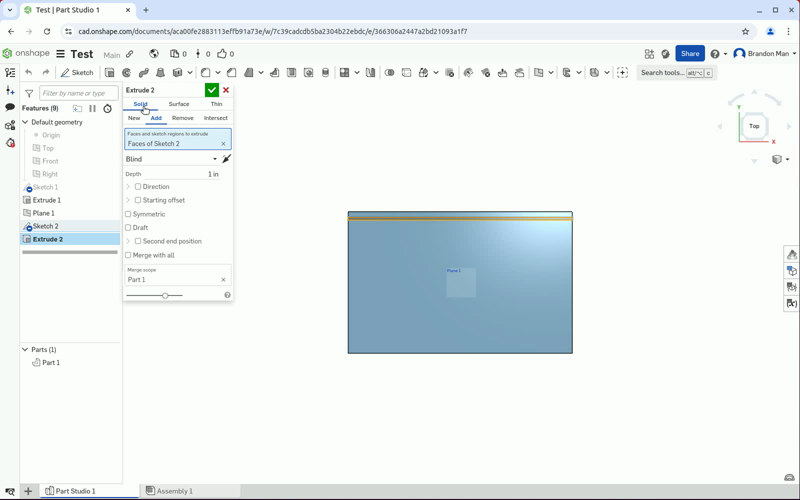
click(143, 106)
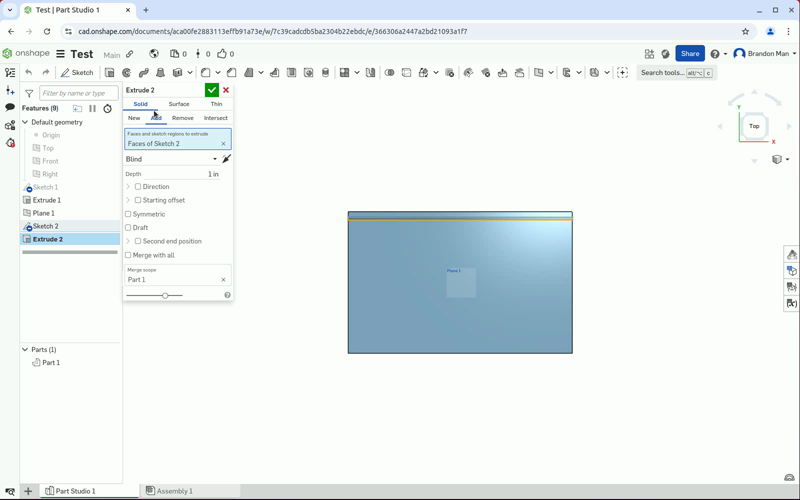
mouse_move(186, 120)
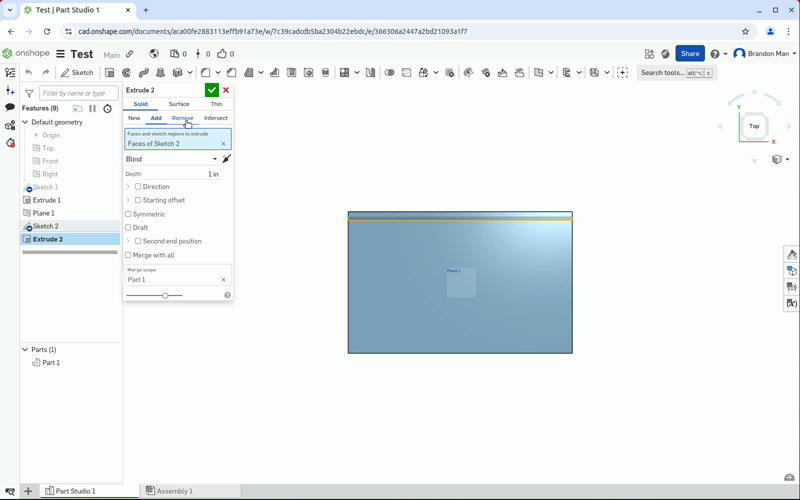
click(186, 120)
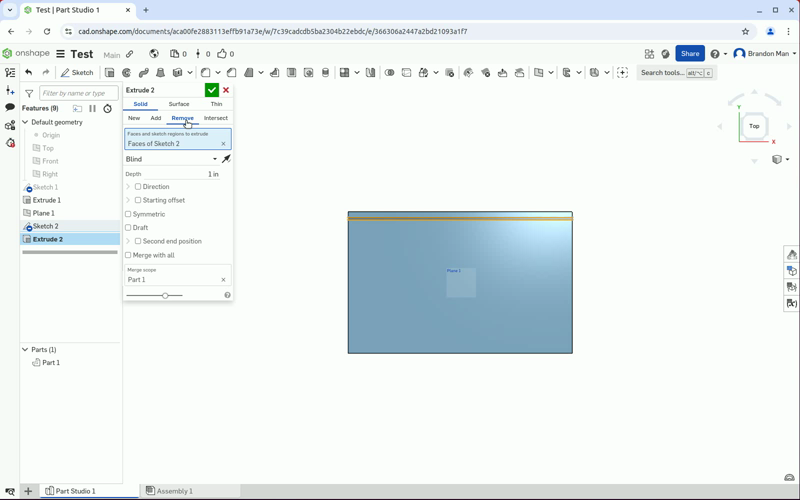
key(tab, 4)
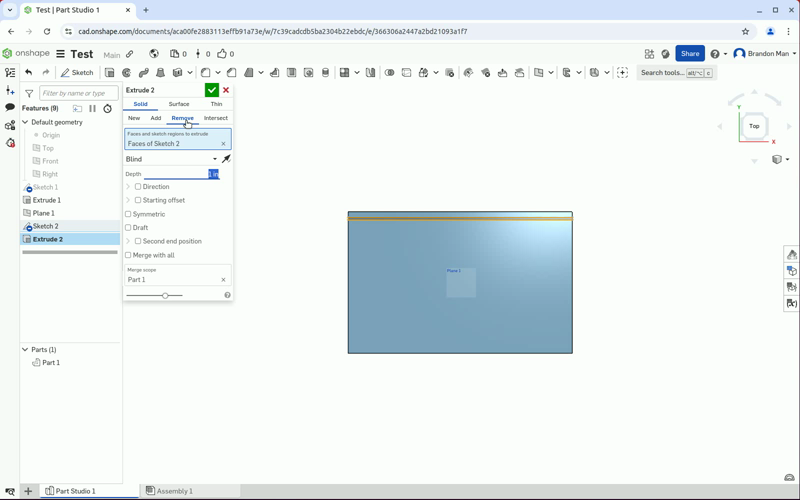
text(0.481)
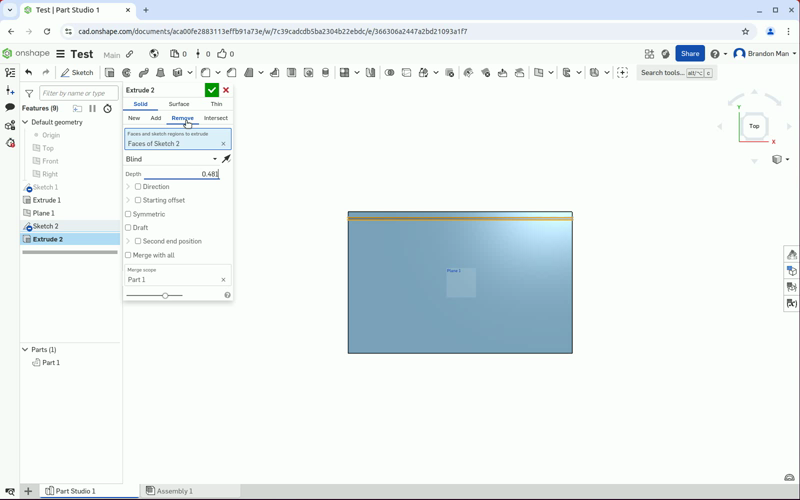
key(tab, 6)
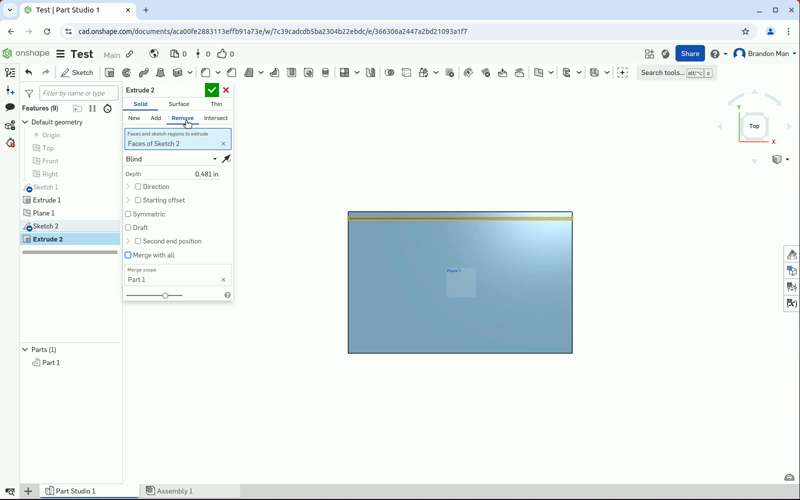
key(space)
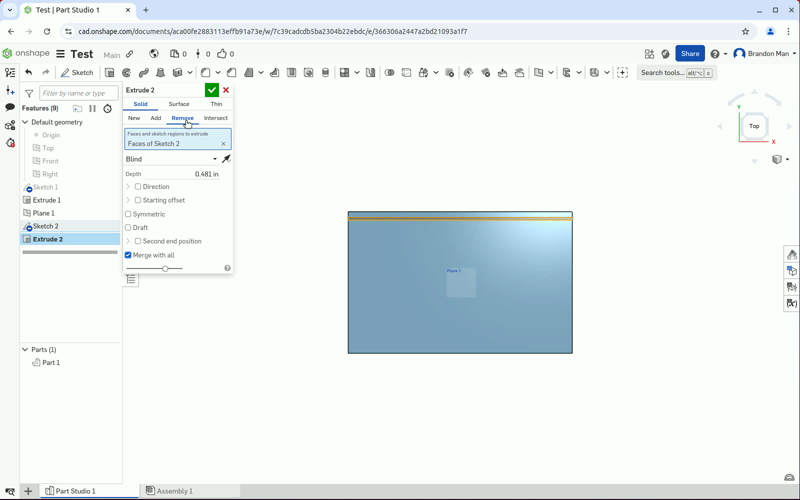
key(enter)
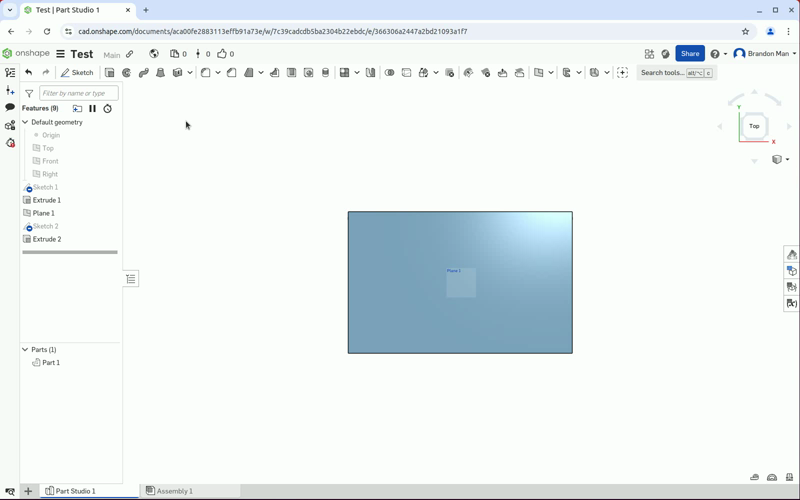
key(shift+h)
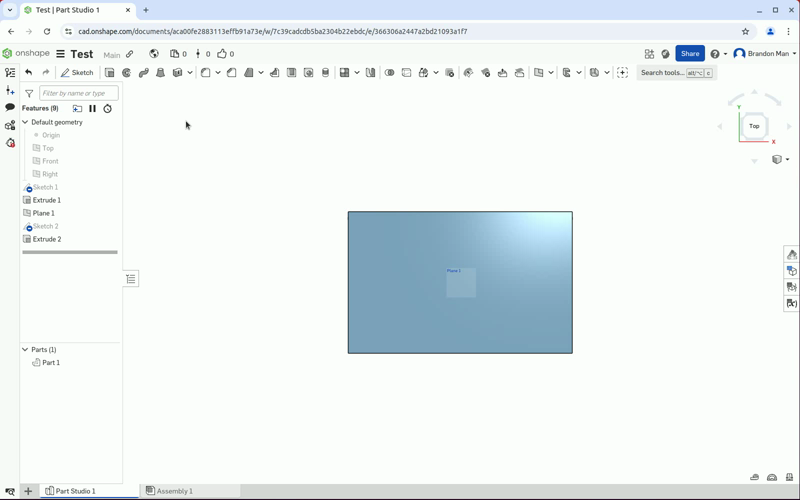
key(shift+h)
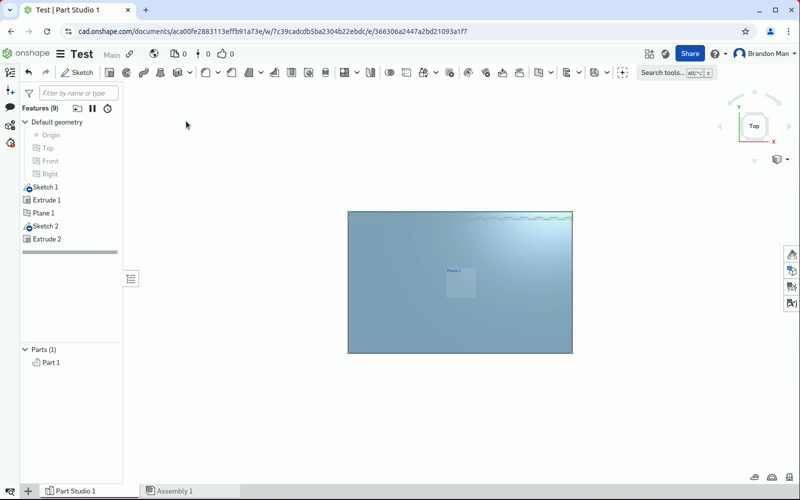
key(shift+7)
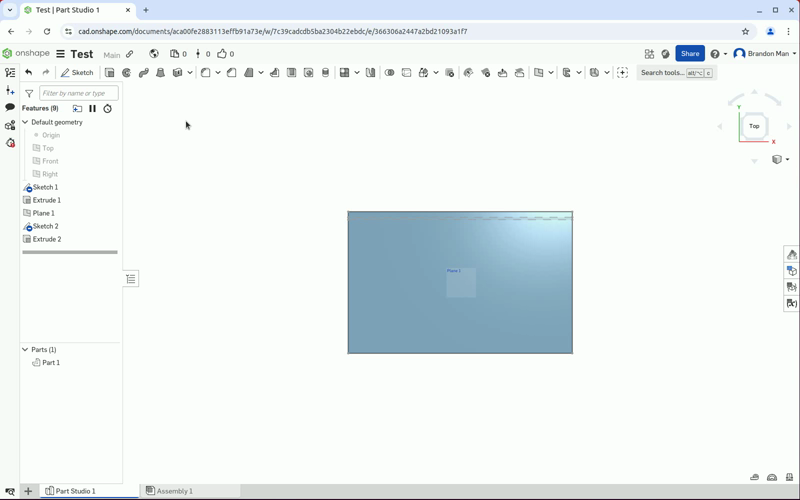
key(up, 3)
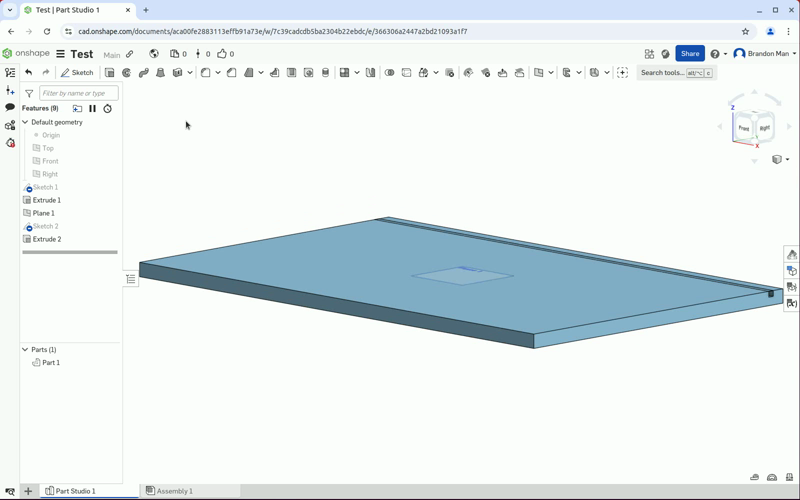
key(left, 3)
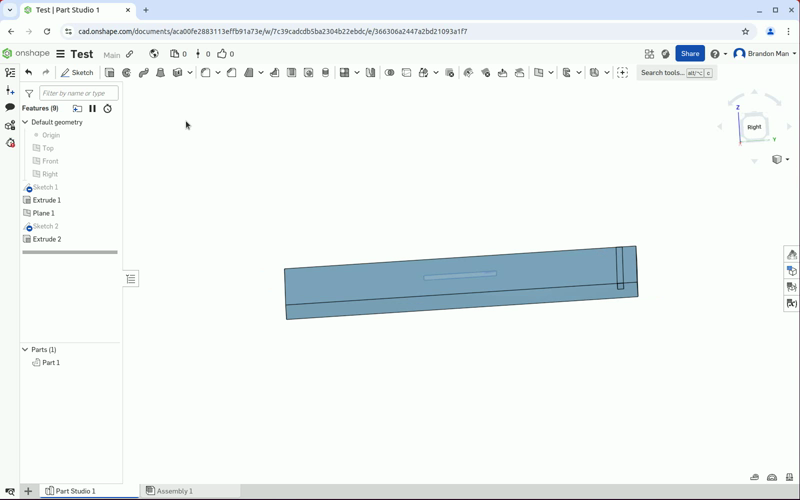
key(right, 3)
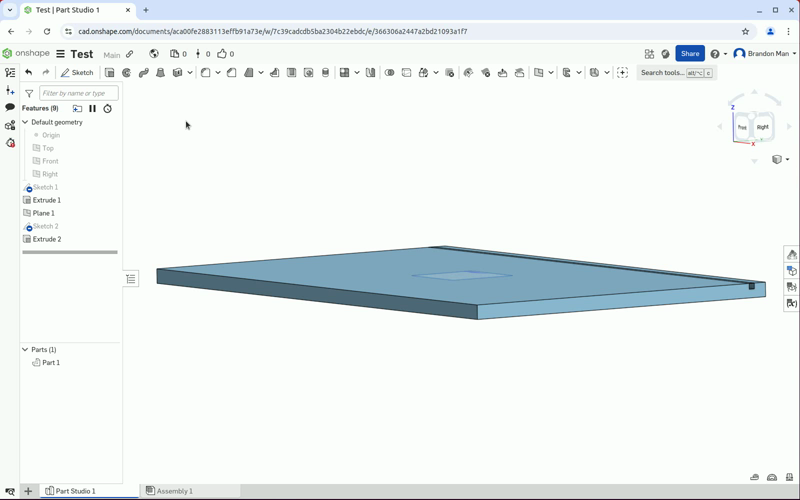
key(down, 3)
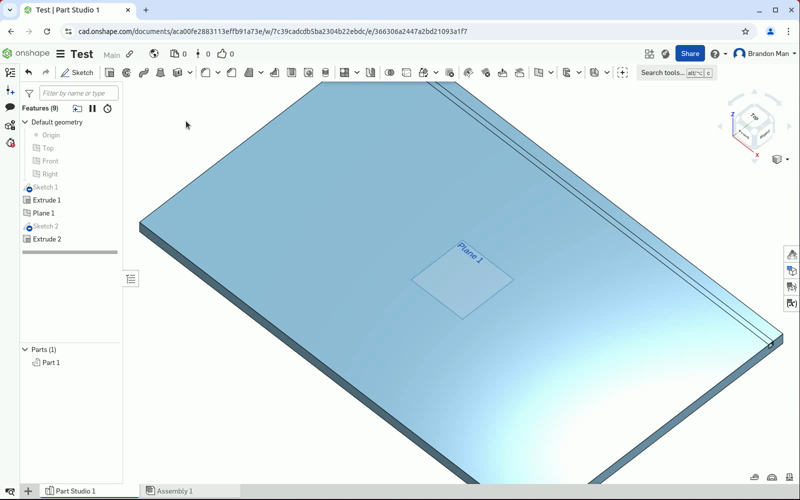
mouse_move(73, 189)
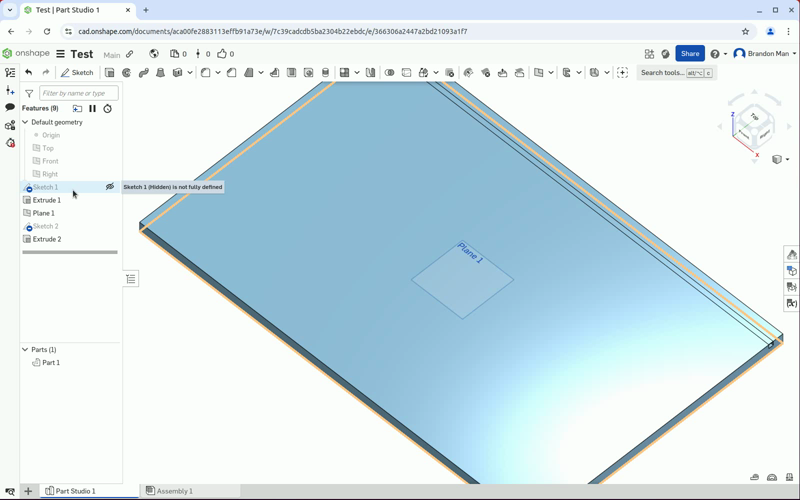
click(73, 189)